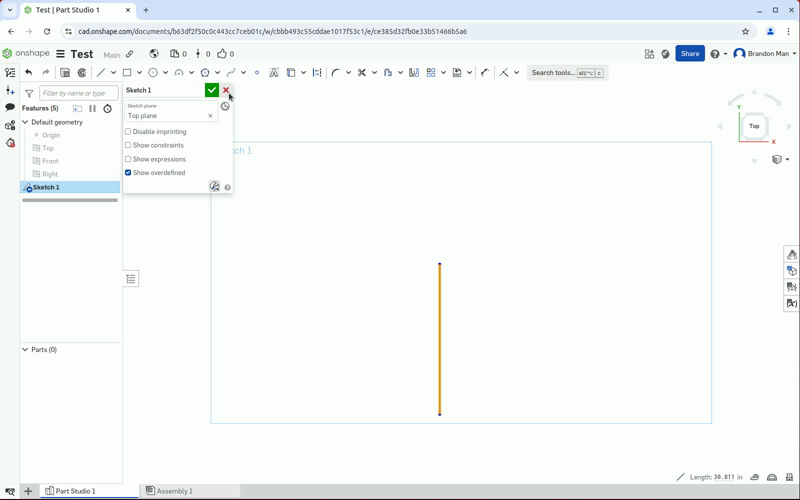
key(shift+h)
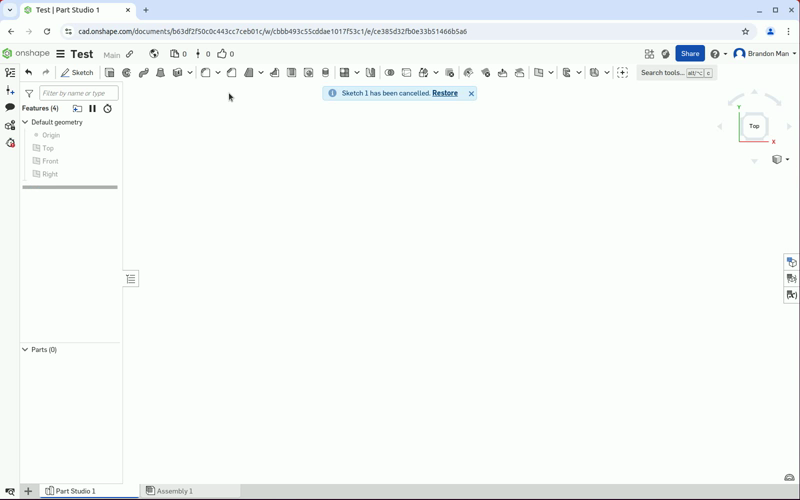
mouse_move(73, 352)
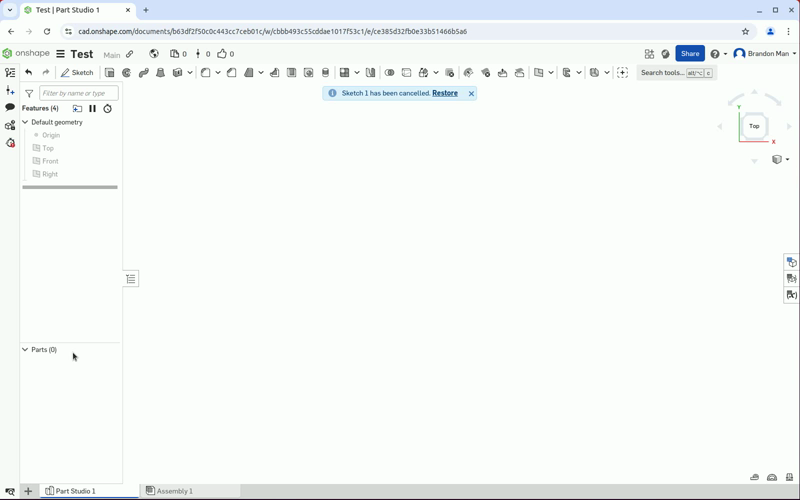
key(y)
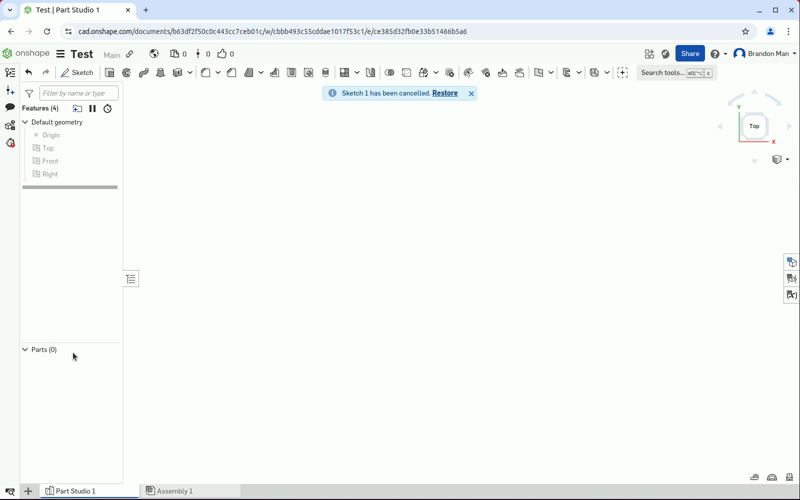
key(shift+p)
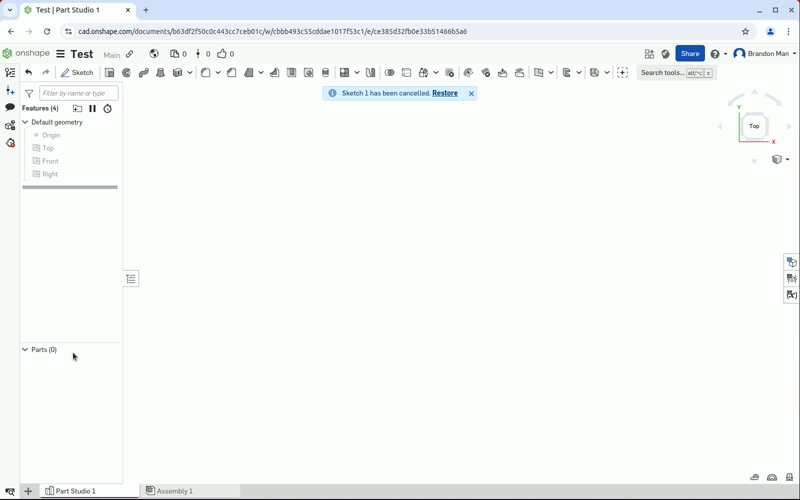
key(space)
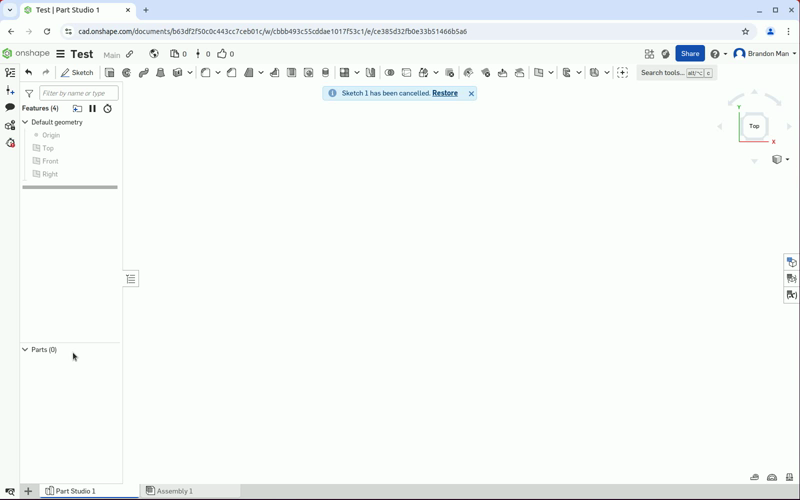
key_down(shift)
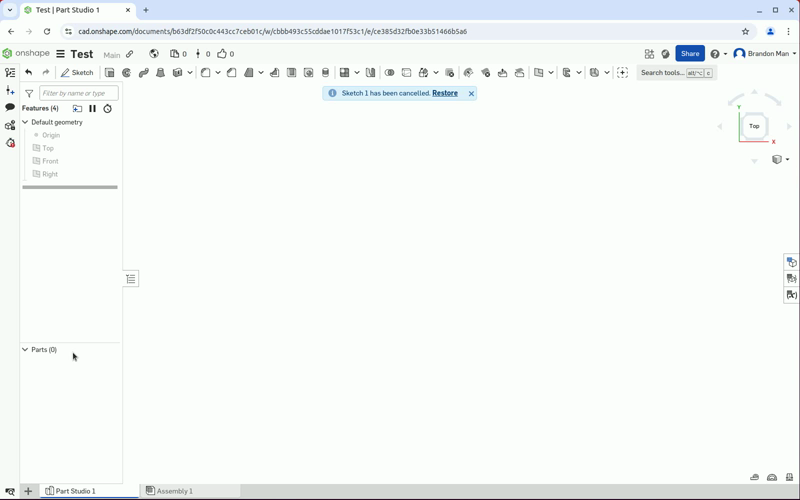
key(up)
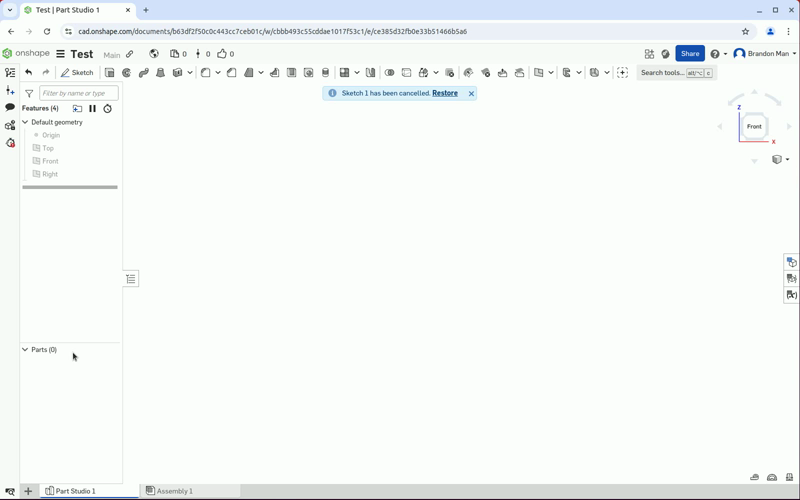
key_up(shift)
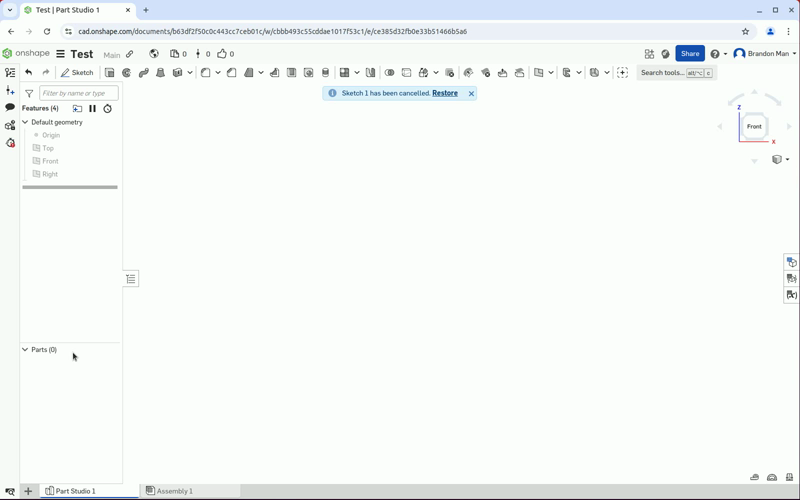
mouse_move(73, 352)
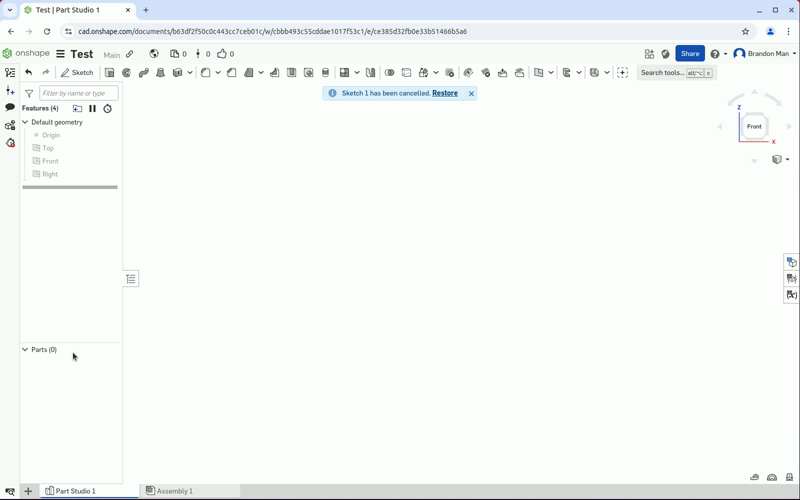
key(shift+y)
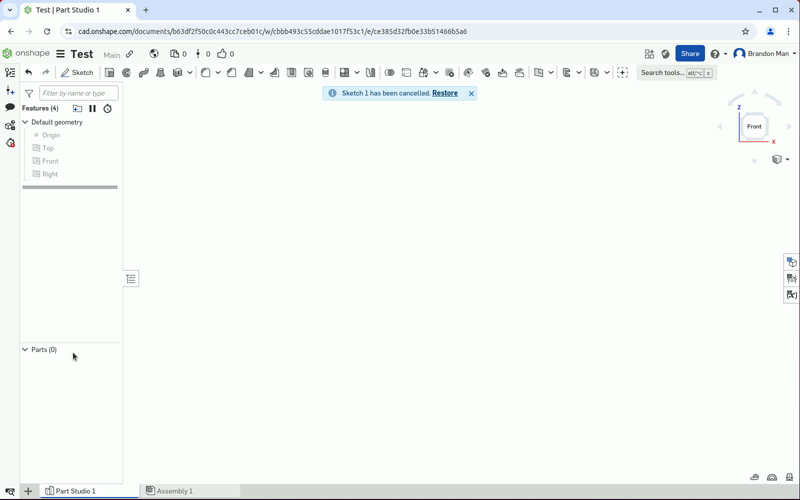
key(shift+s)
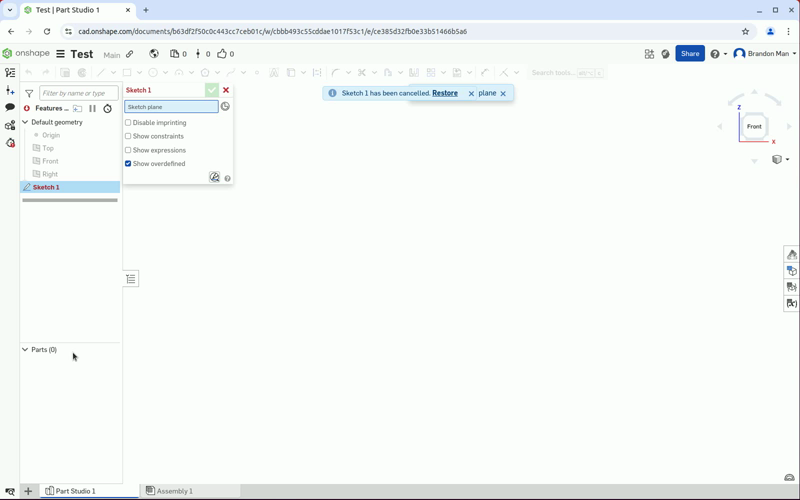
mouse_move(73, 163)
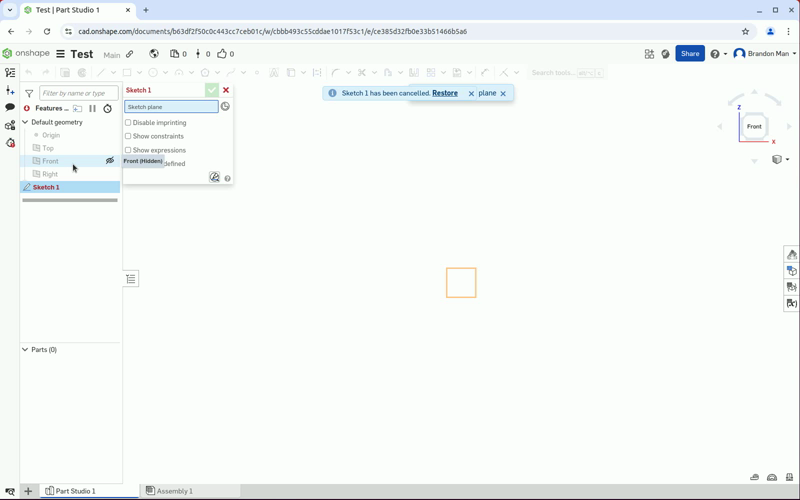
click(73, 163)
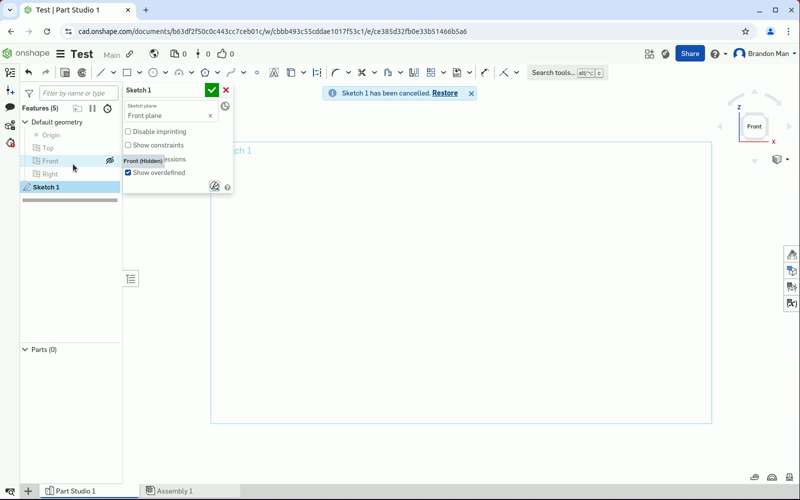
mouse_move(73, 352)
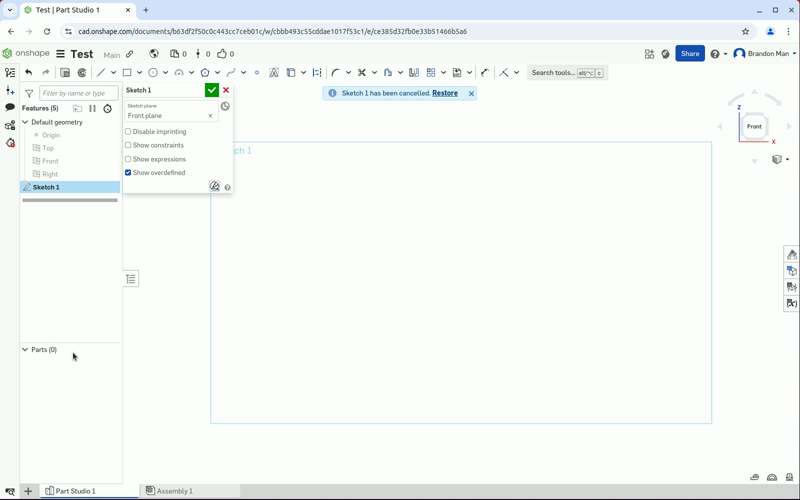
key(y)
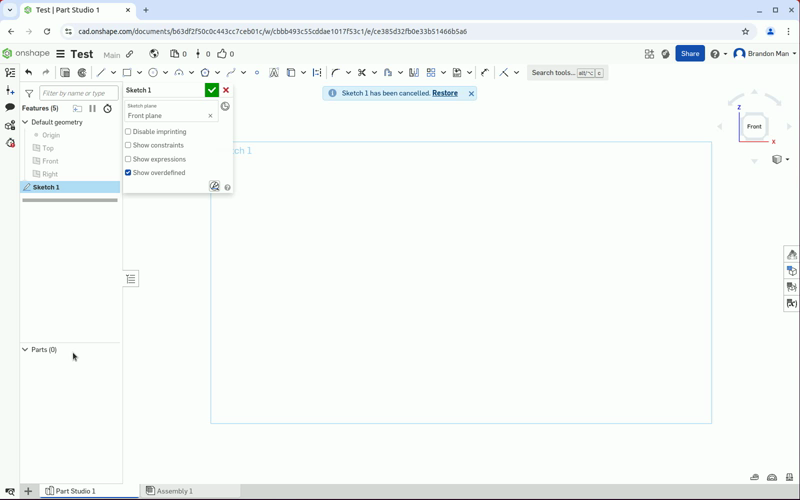
key(l)
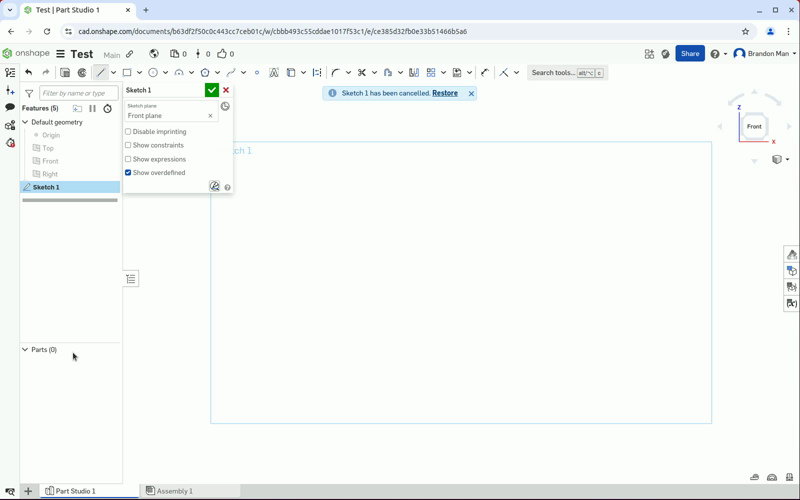
key_down(shift)
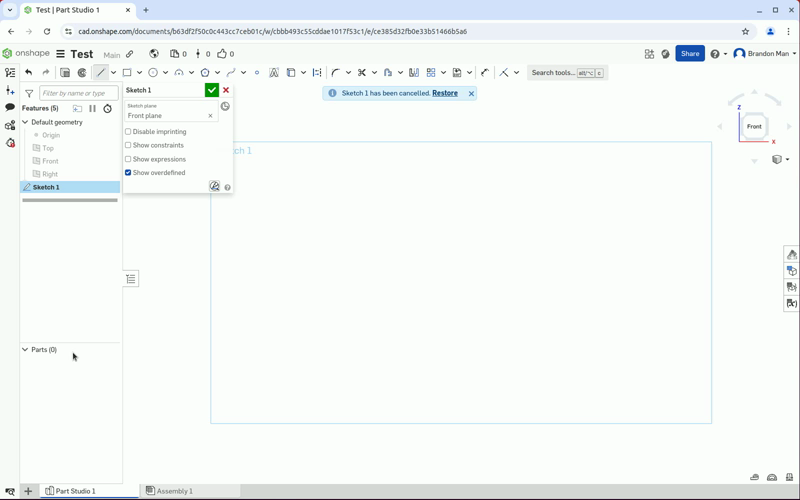
mouse_move(515, 324)
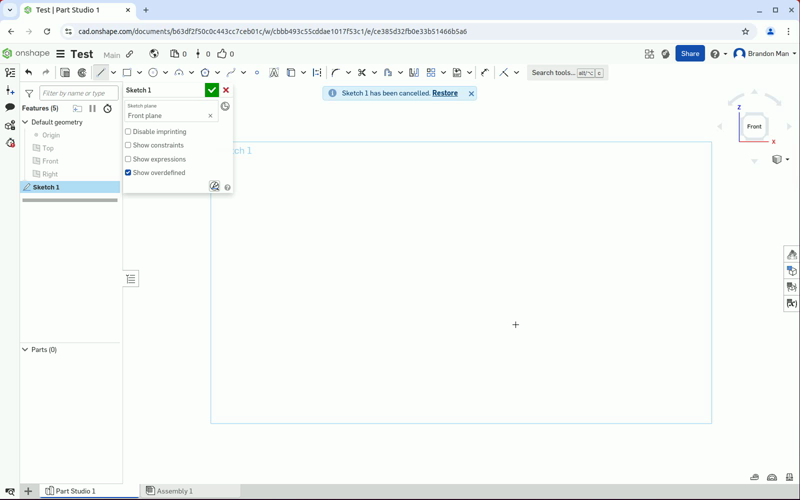
click(515, 324)
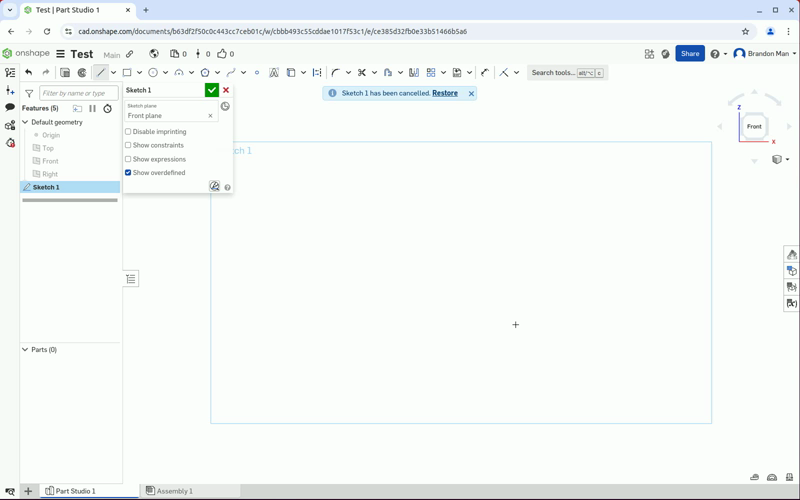
key_up(shift)
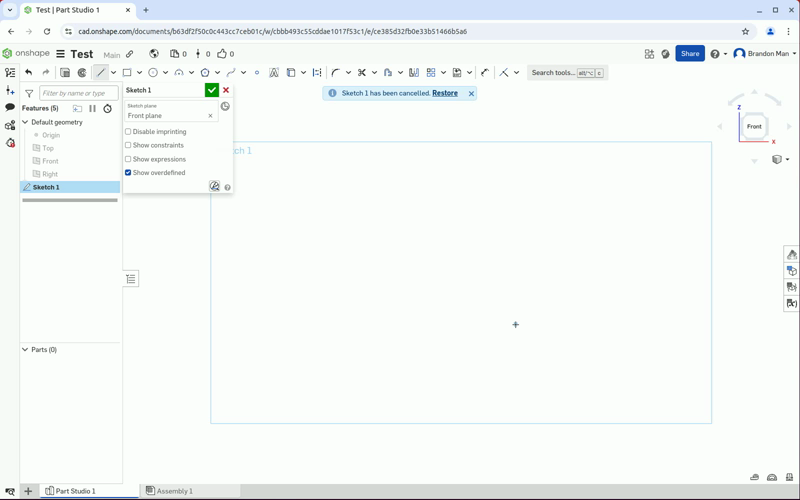
key_down(shift)
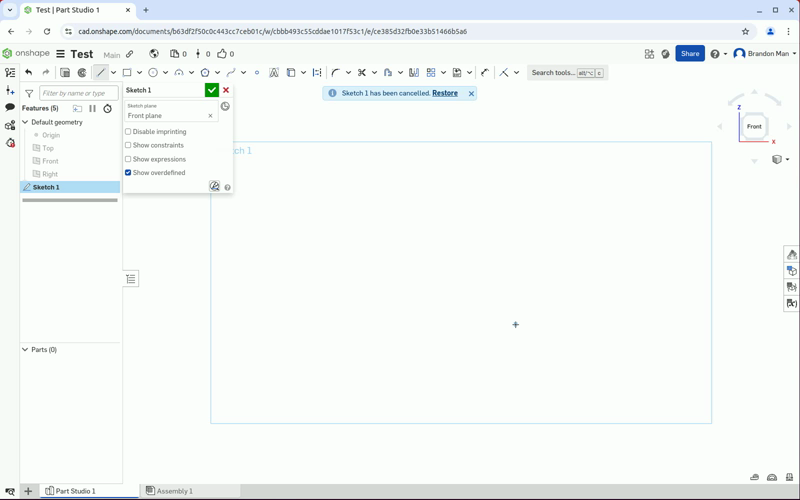
mouse_move(545, 324)
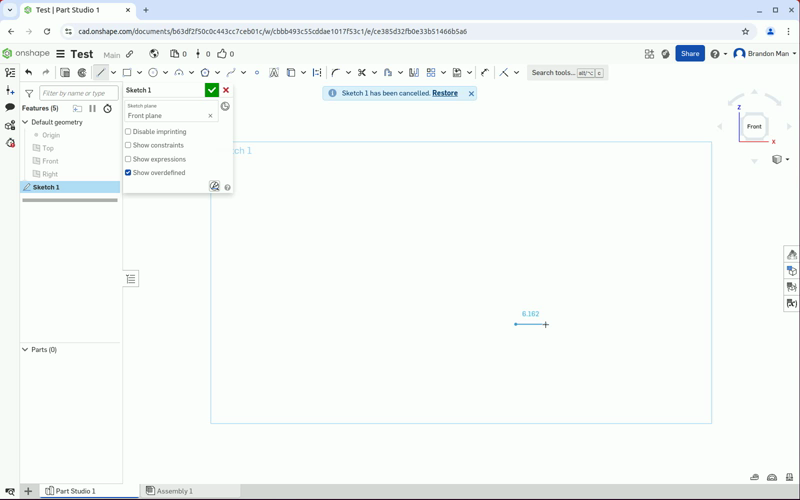
mouse_move(570, 324)
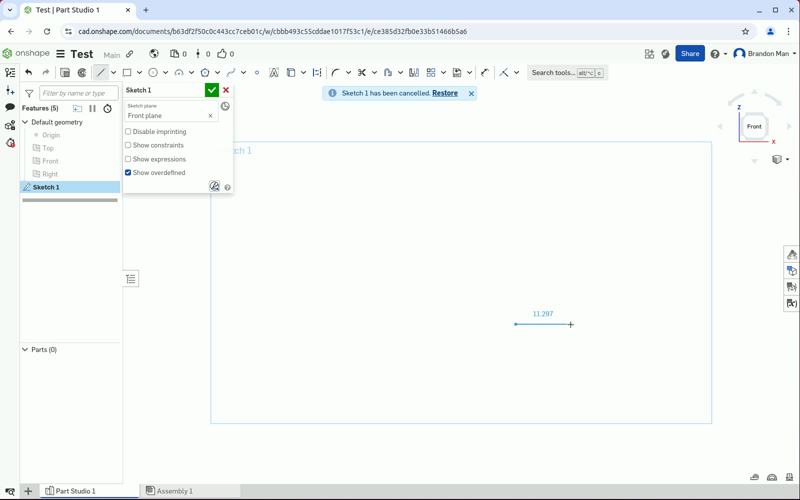
click(570, 324)
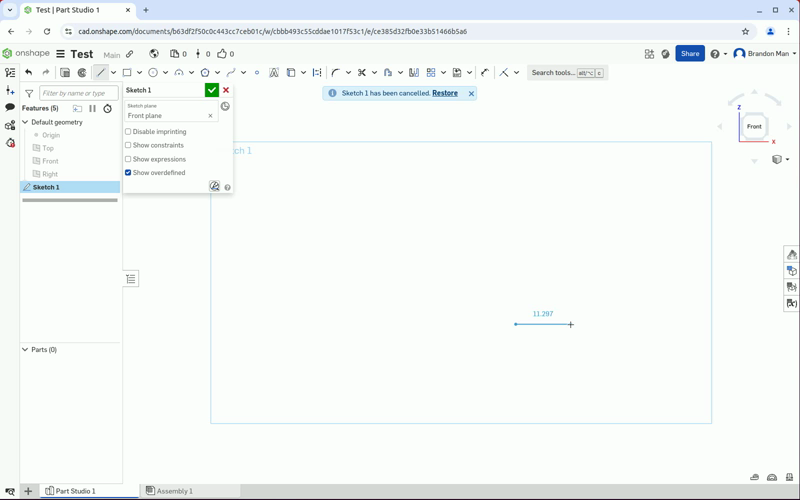
key_up(shift)
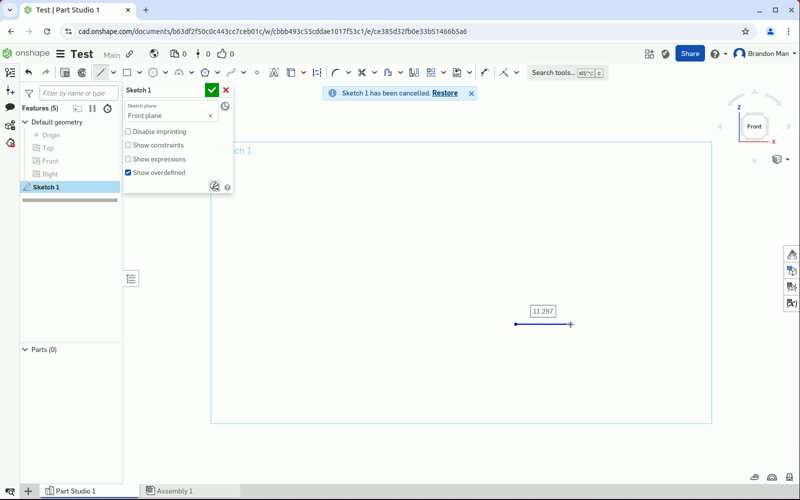
key_down(shift)
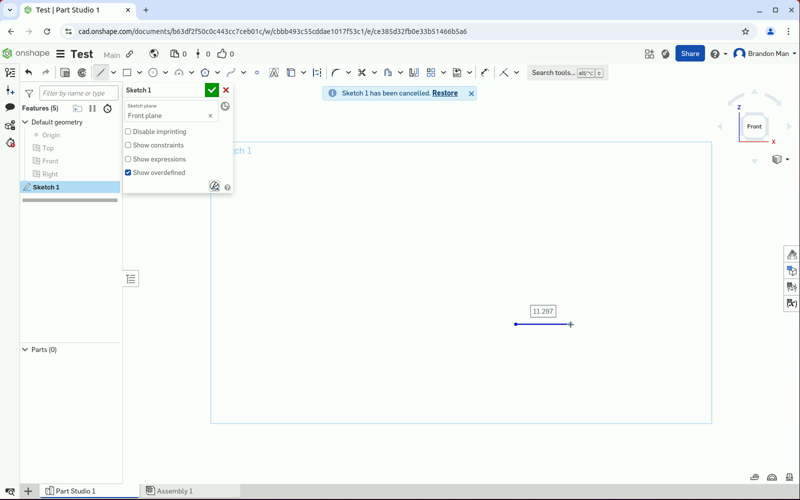
mouse_move(570, 260)
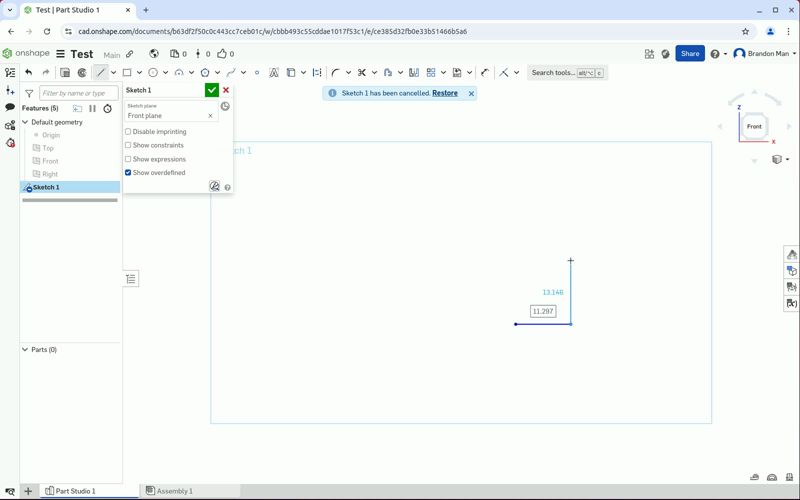
click(570, 260)
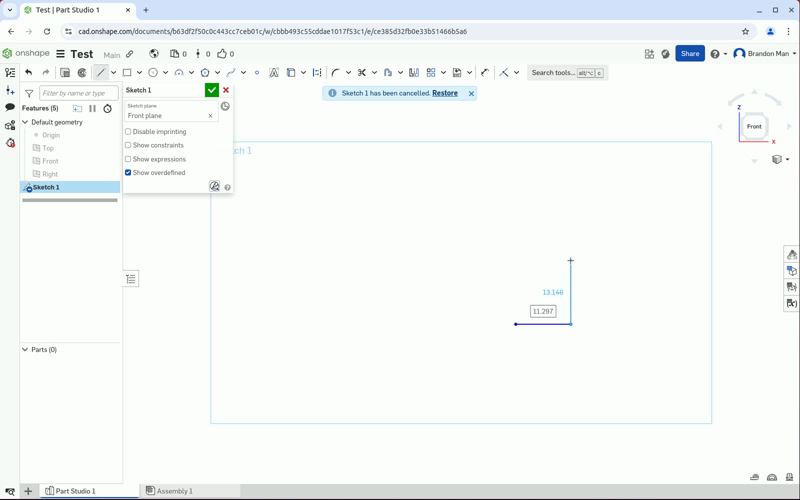
key_up(shift)
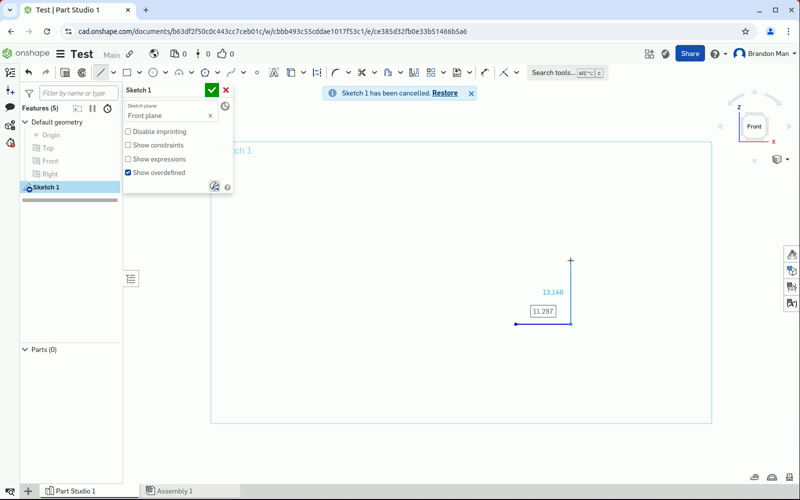
key_down(shift)
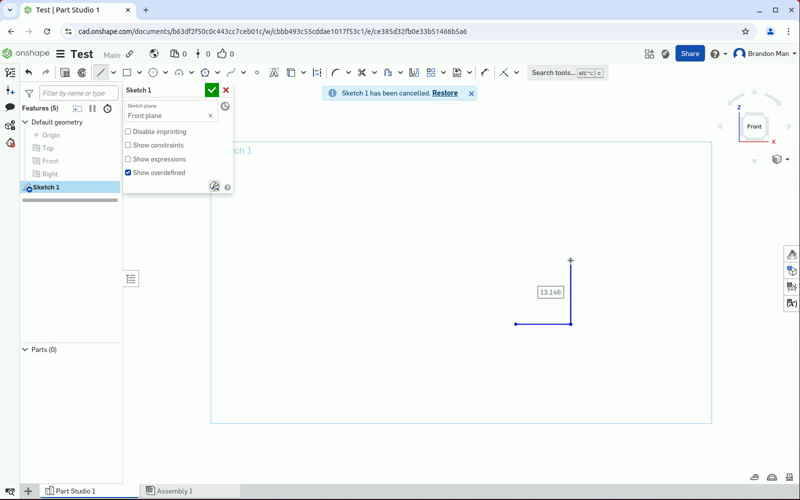
mouse_move(589, 260)
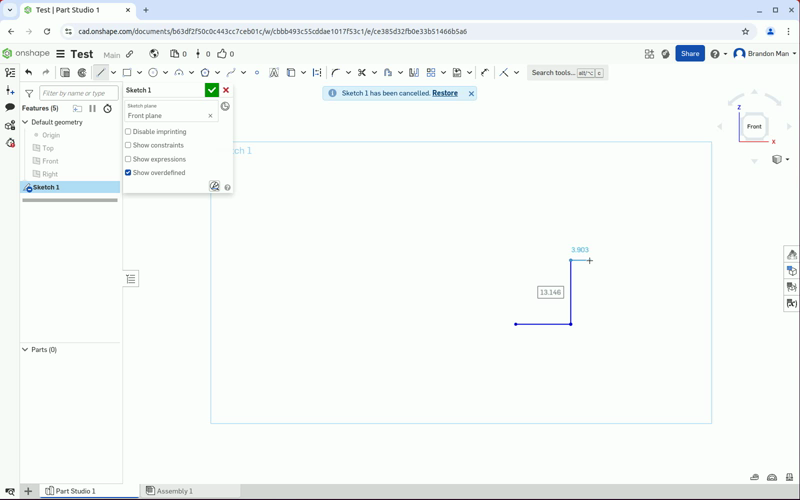
mouse_move(515, 260)
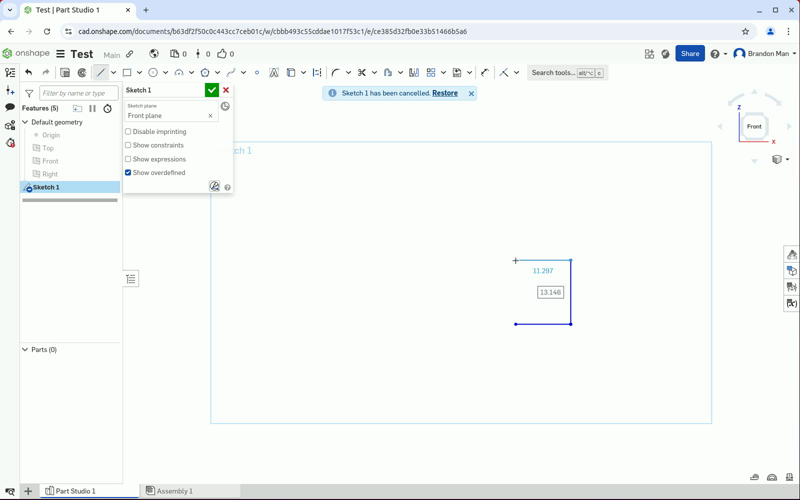
click(515, 260)
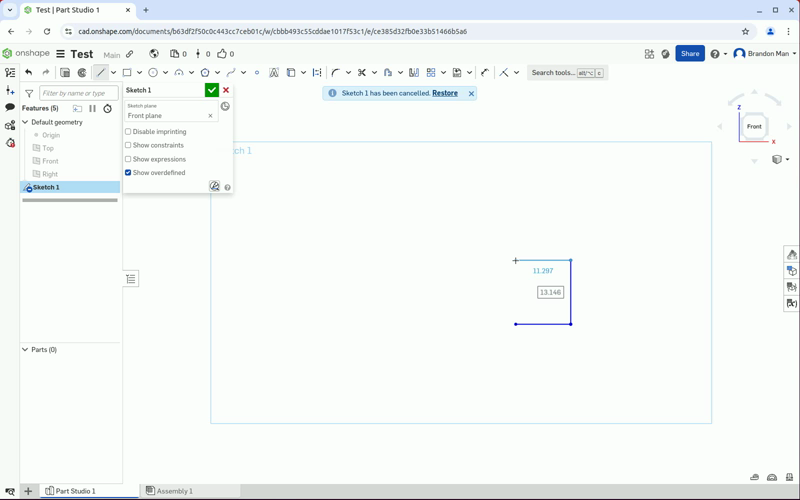
key_up(shift)
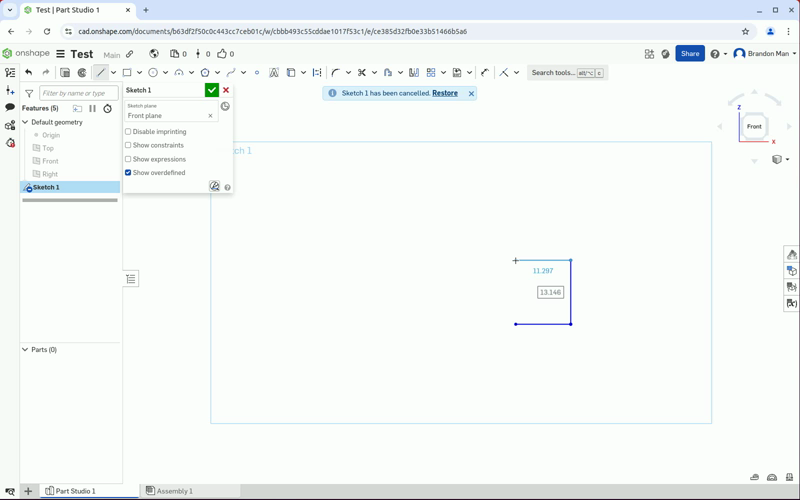
key_down(shift)
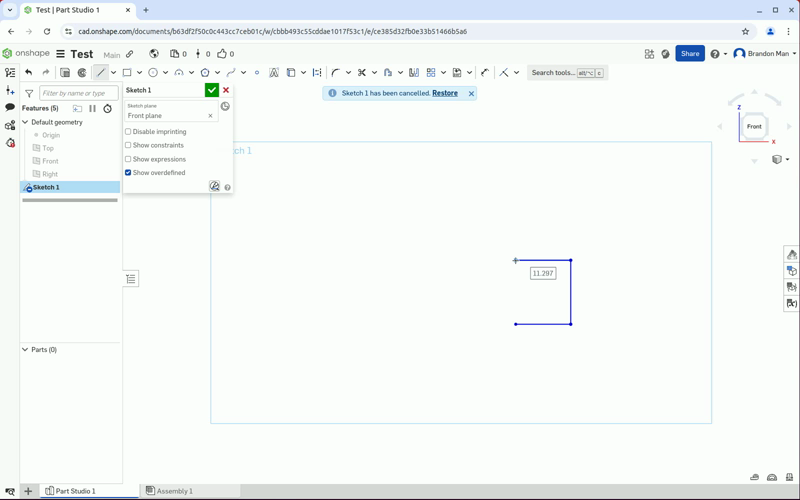
mouse_move(515, 324)
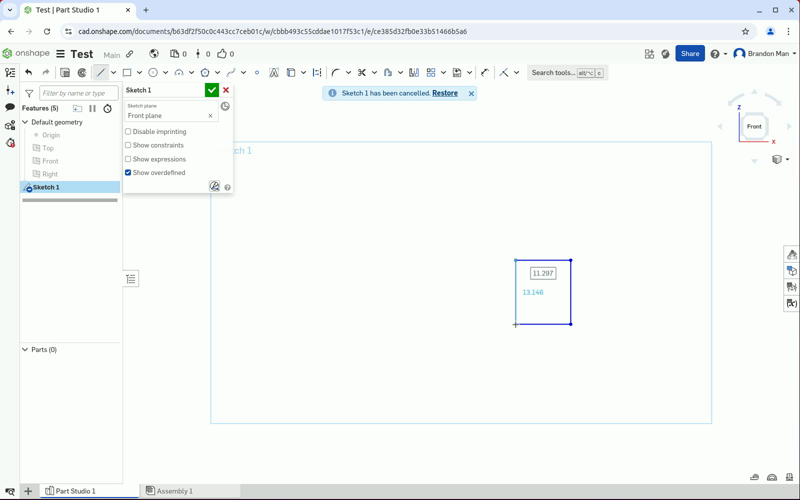
key_up(shift)
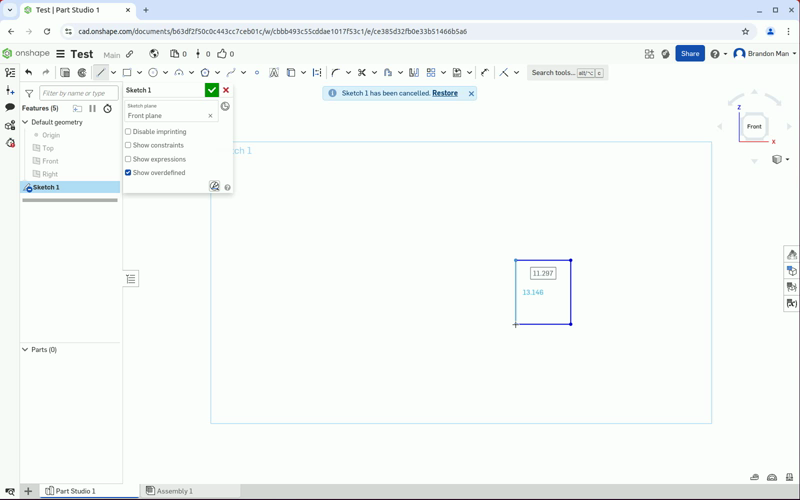
click(515, 324)
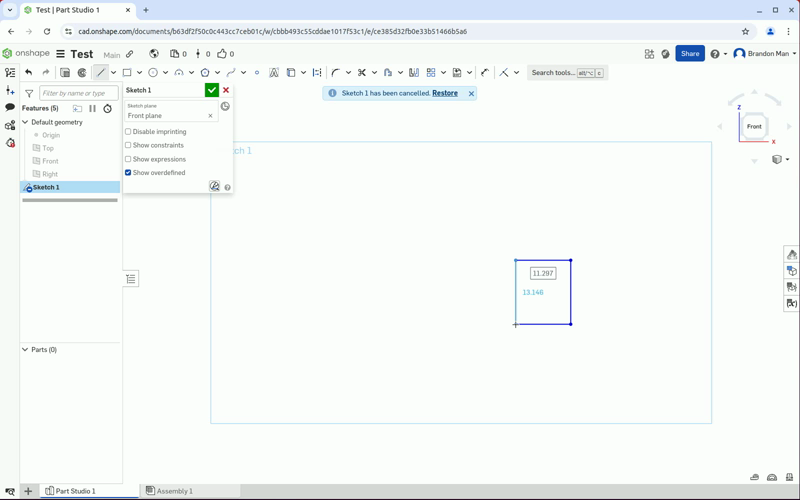
key(esc)
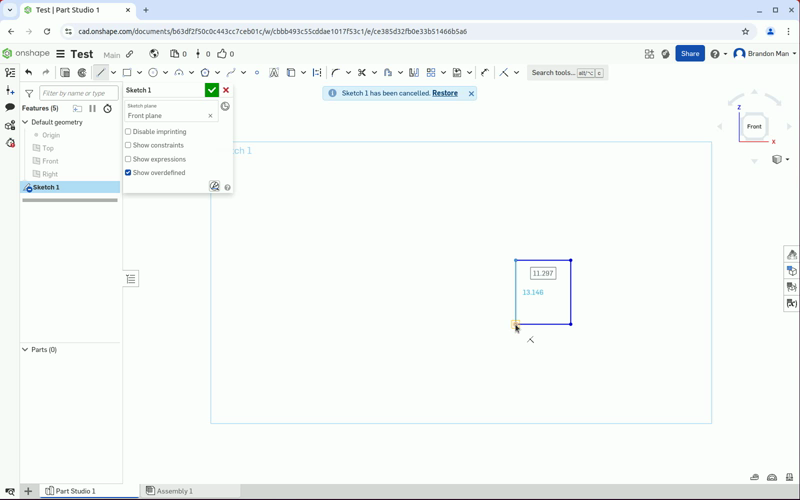
mouse_move(549, 312)
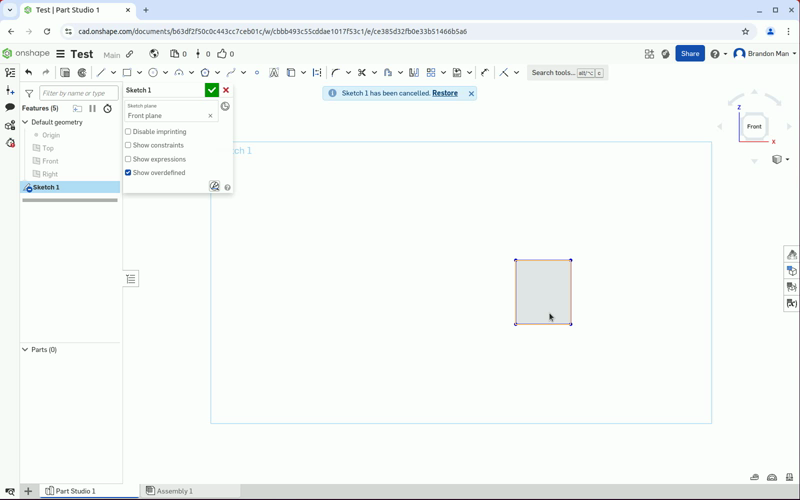
click(549, 312)
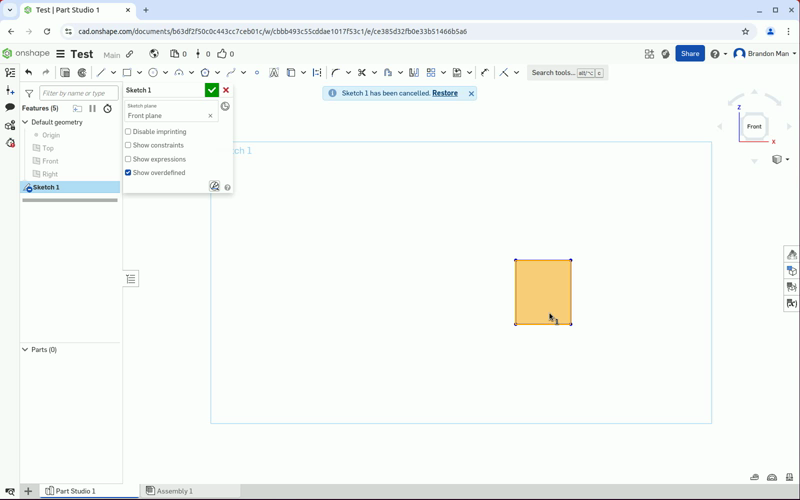
mouse_move(73, 352)
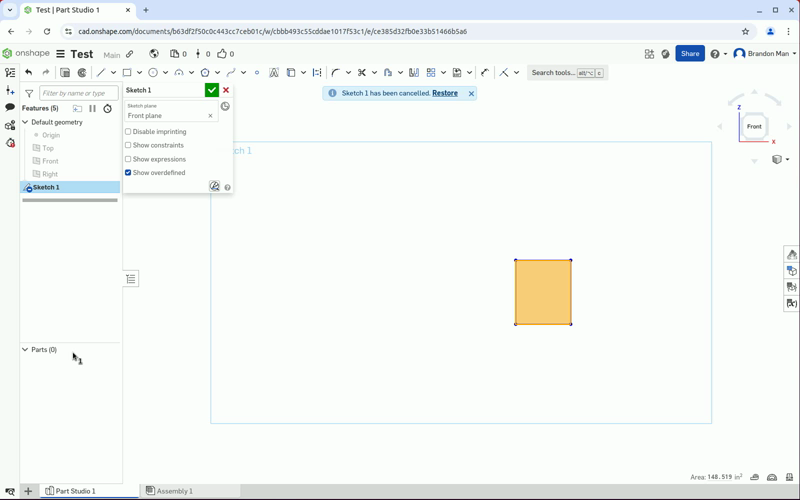
key(shift+y)
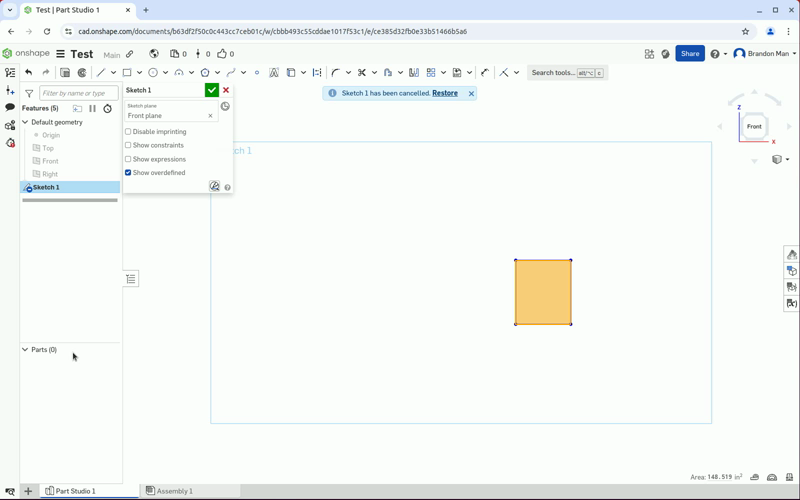
key(shift+e)
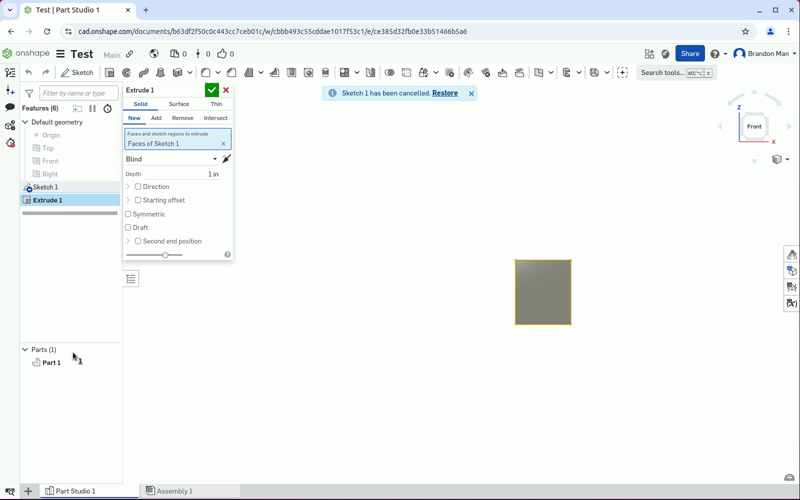
mouse_move(143, 106)
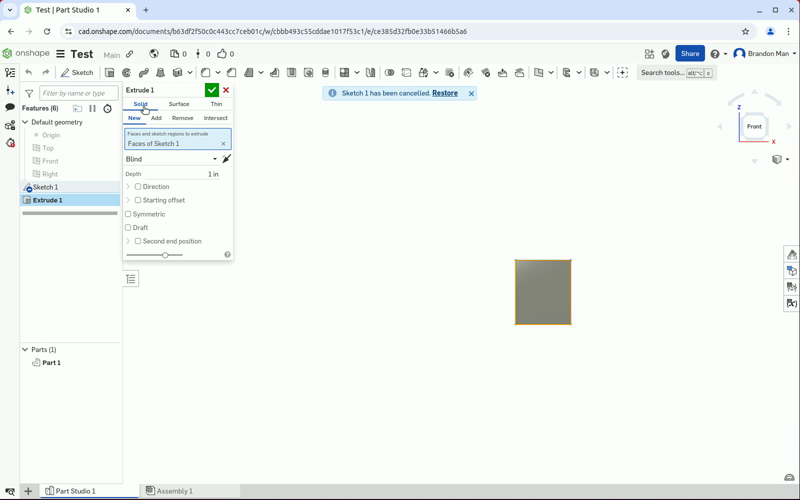
click(143, 106)
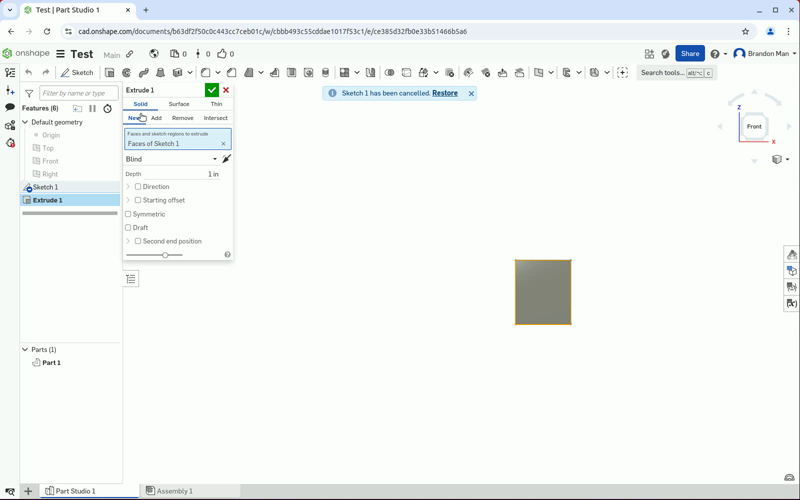
mouse_move(137, 120)
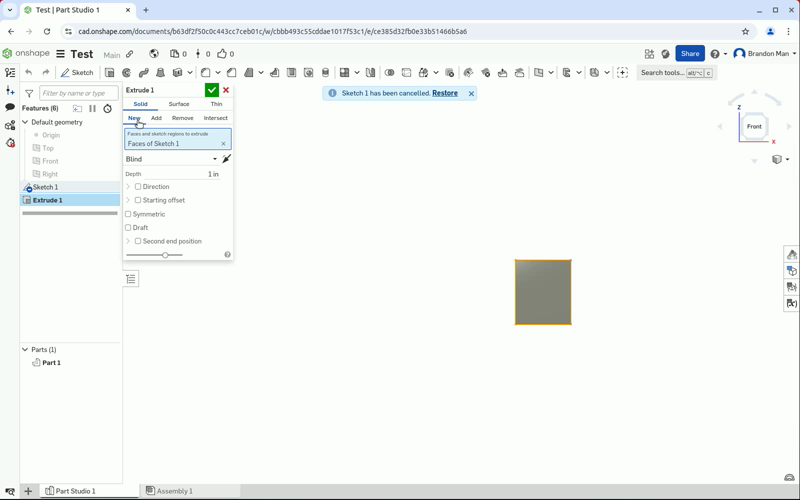
click(137, 120)
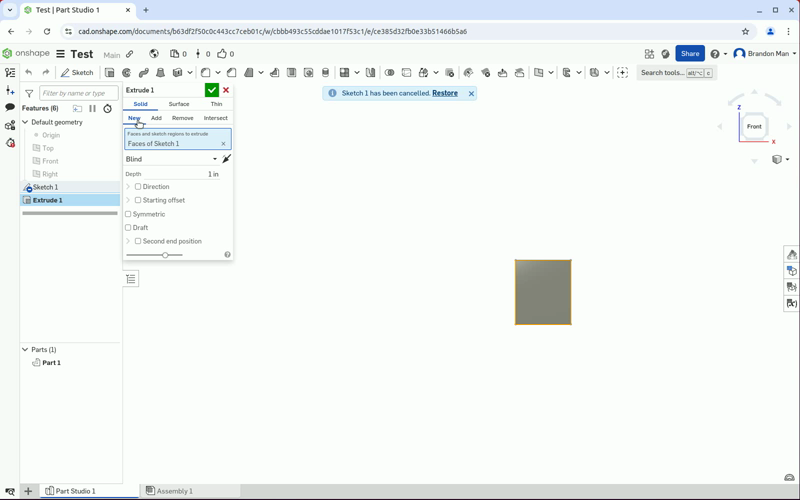
key(tab, 4)
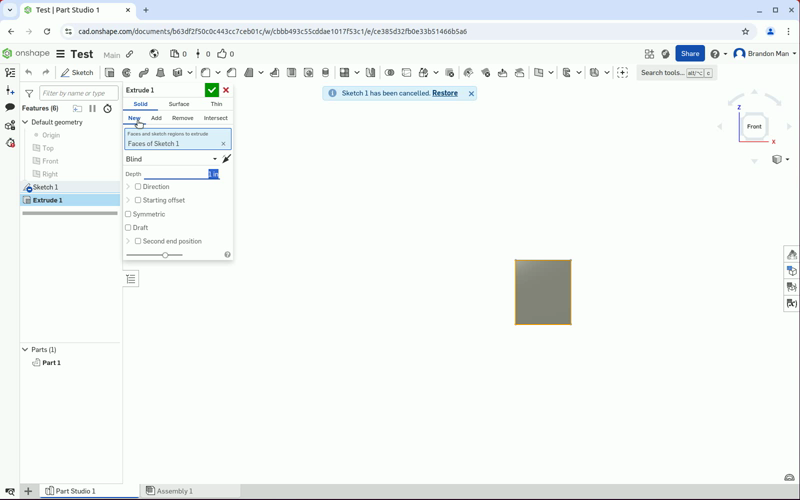
text(10.832)
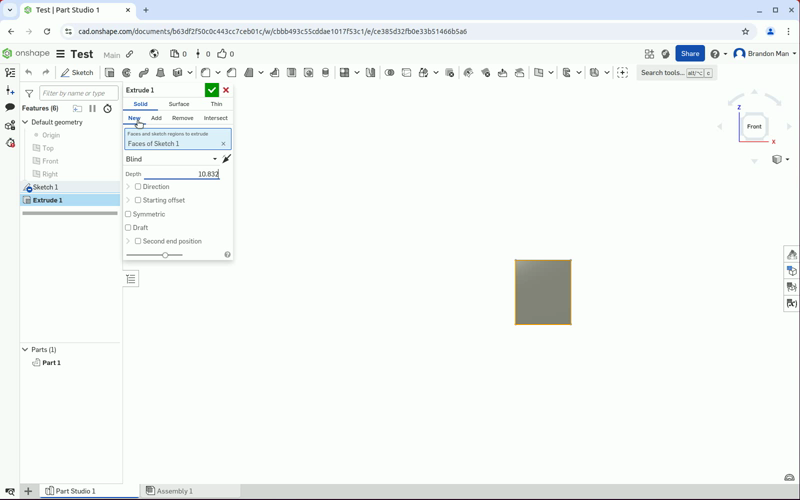
key(enter)
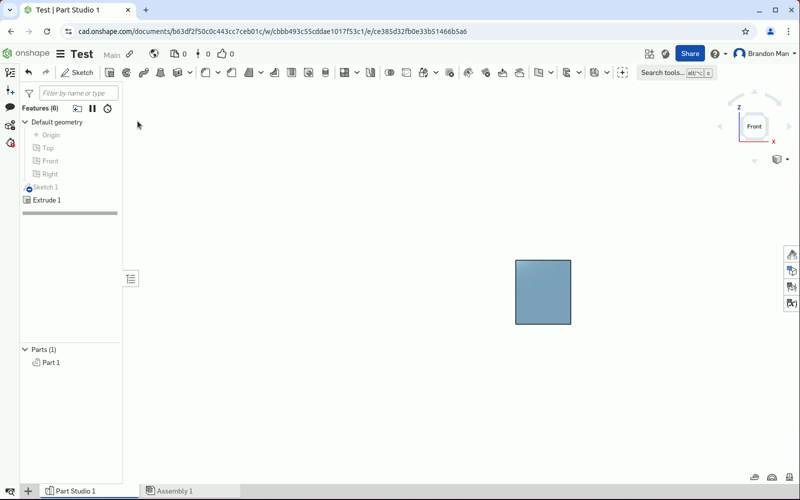
key(shift+h)
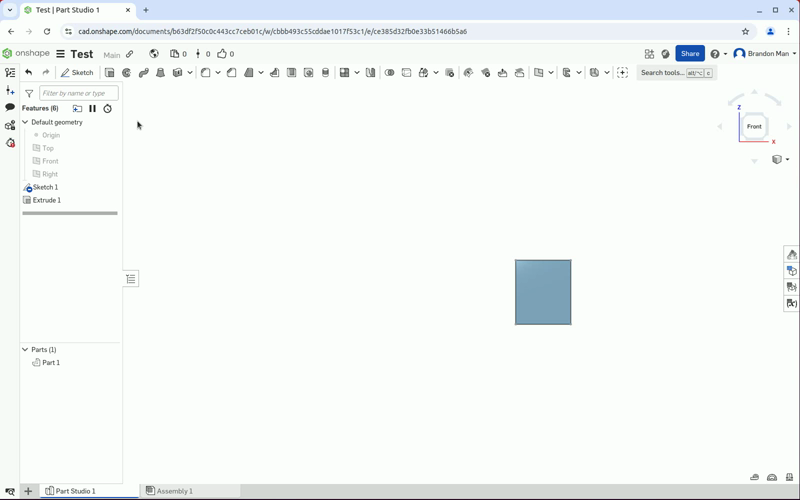
key(shift+h)
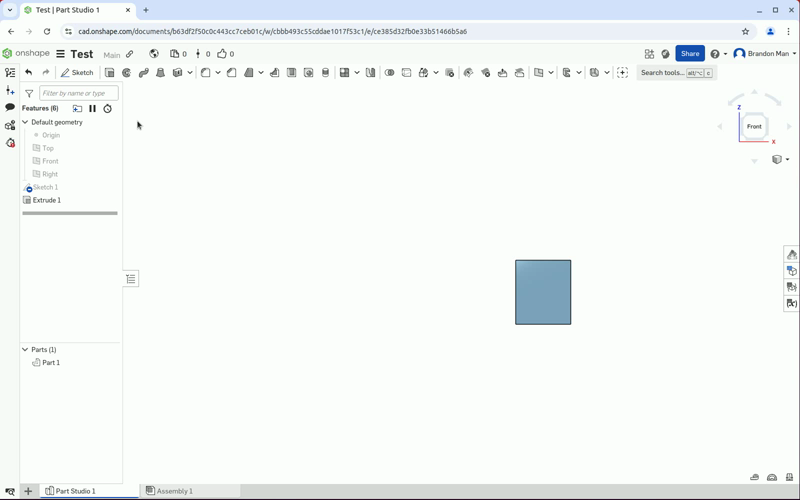
mouse_move(73, 189)
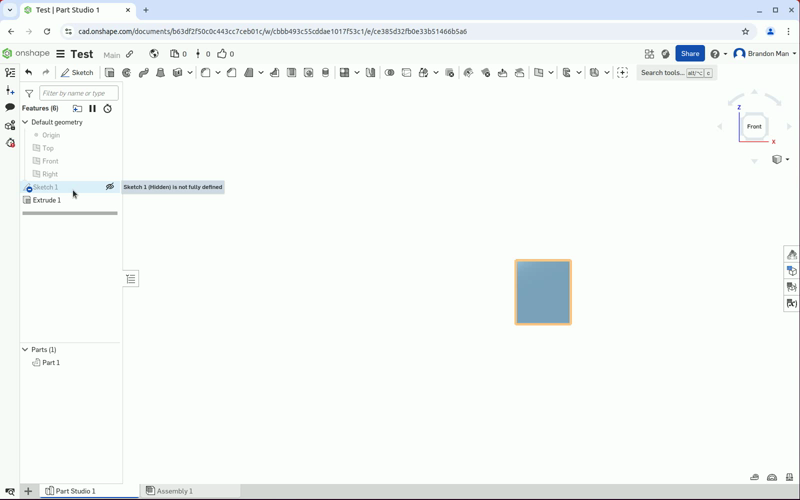
click(73, 189)
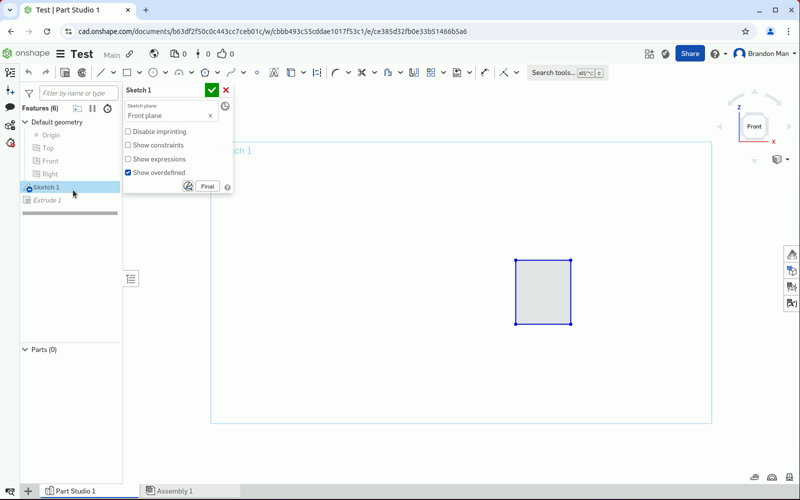
mouse_move(229, 92)
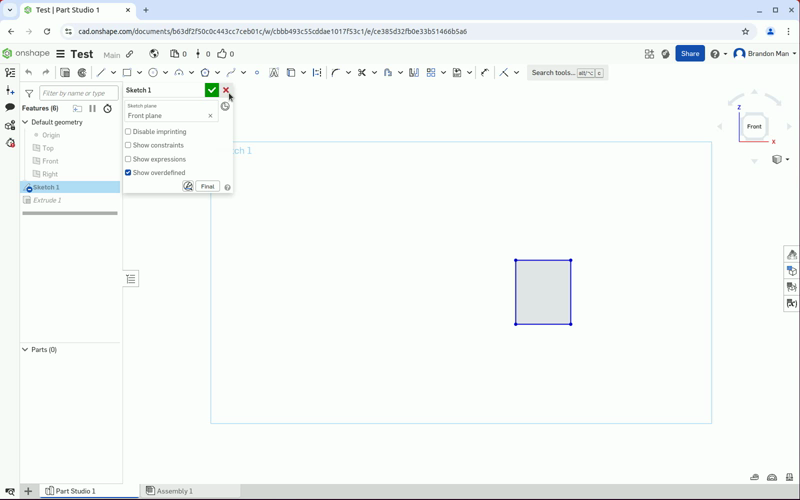
click(229, 92)
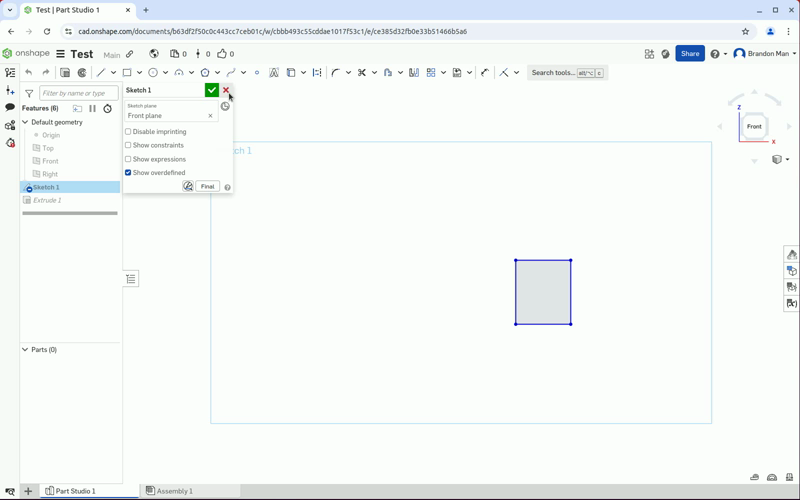
key(shift+s)
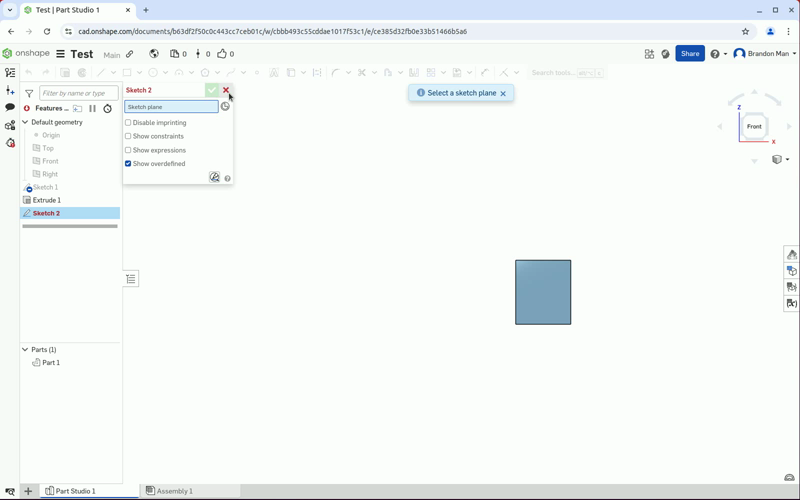
mouse_move(73, 163)
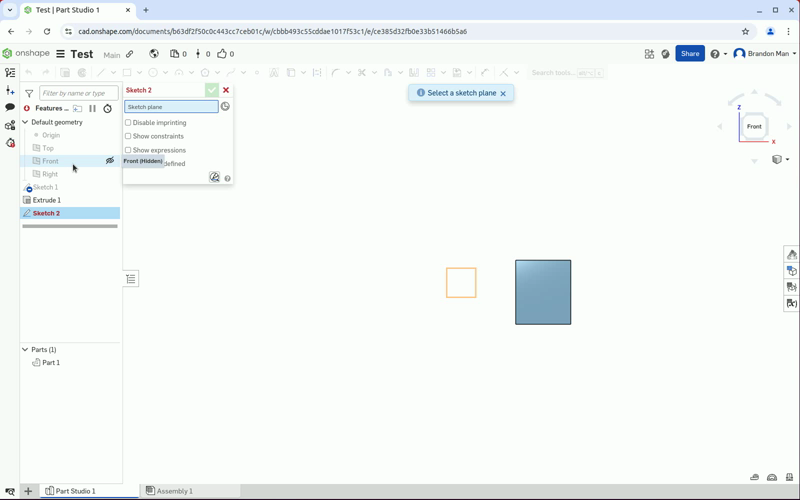
click(73, 163)
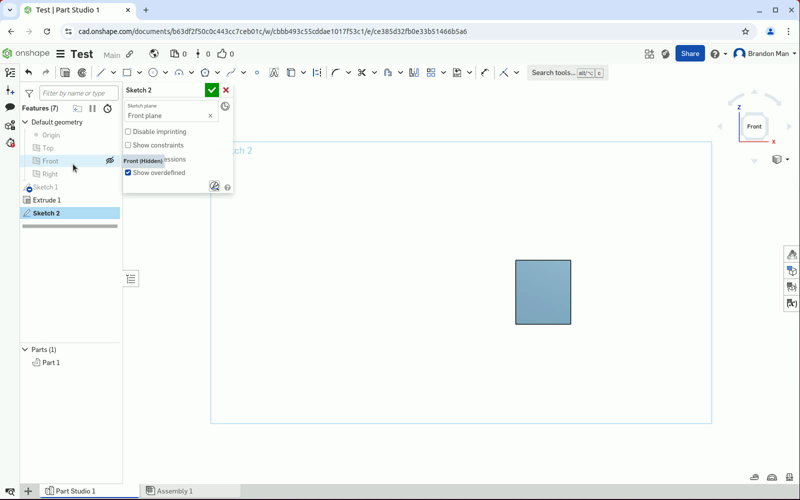
mouse_move(73, 352)
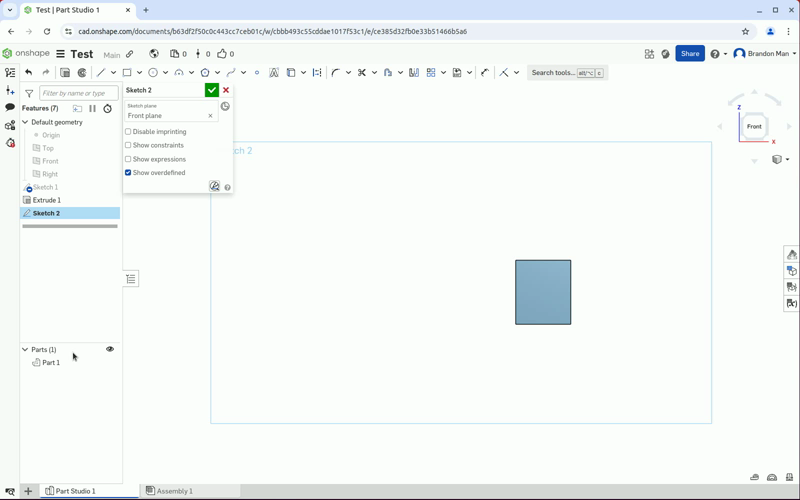
key(y)
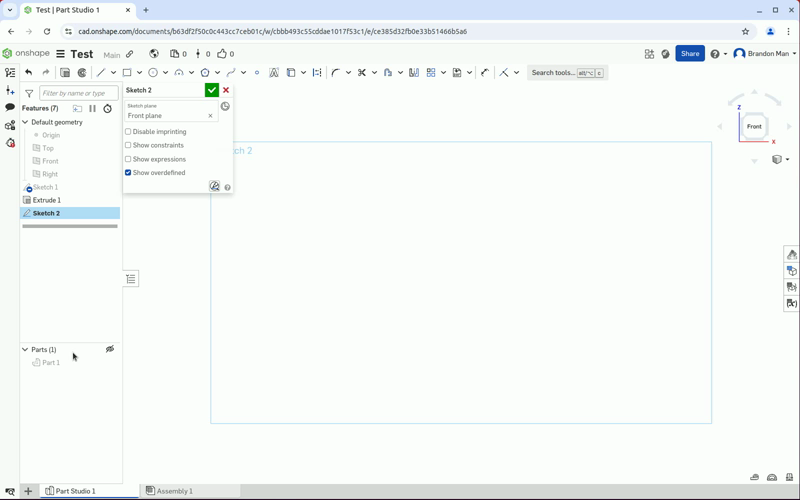
key(l)
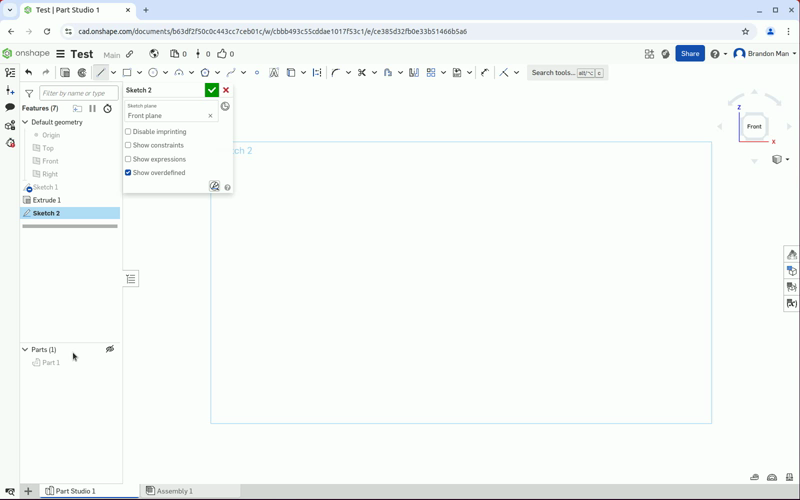
key_down(shift)
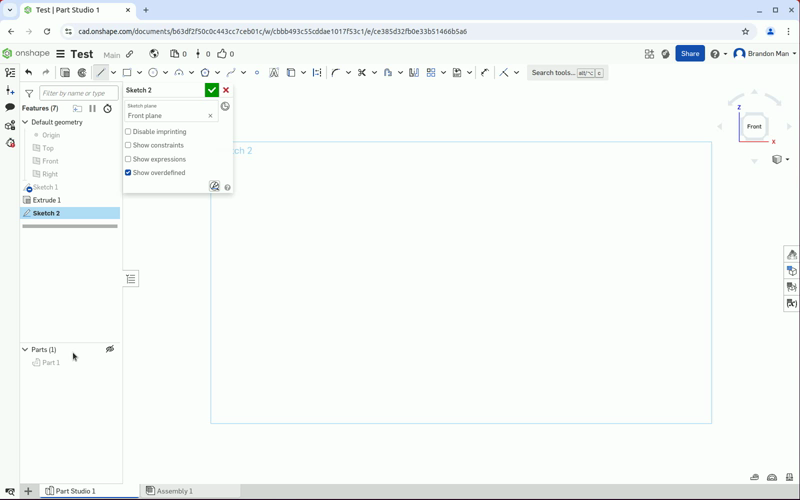
mouse_move(356, 324)
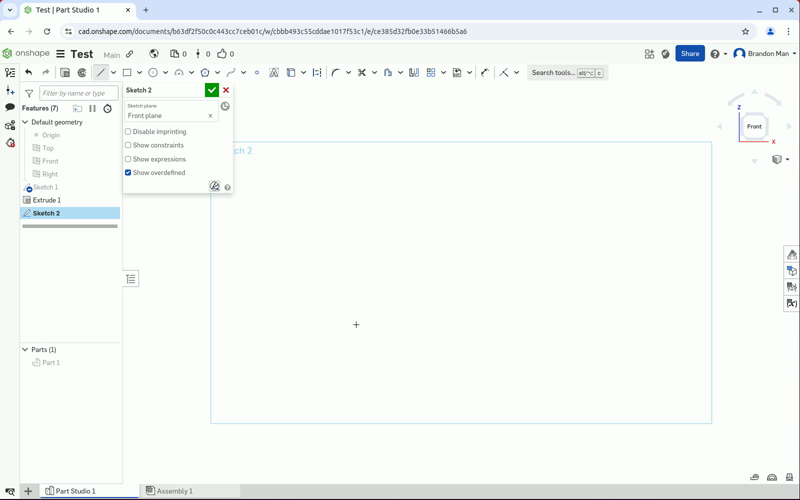
click(356, 324)
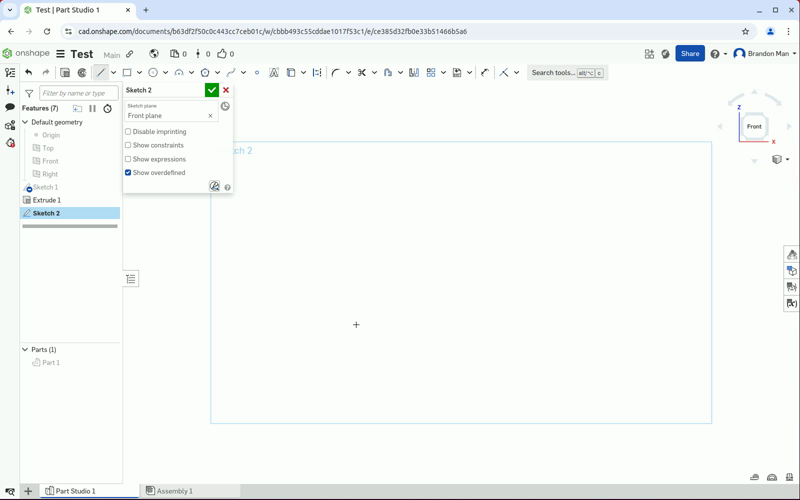
key_up(shift)
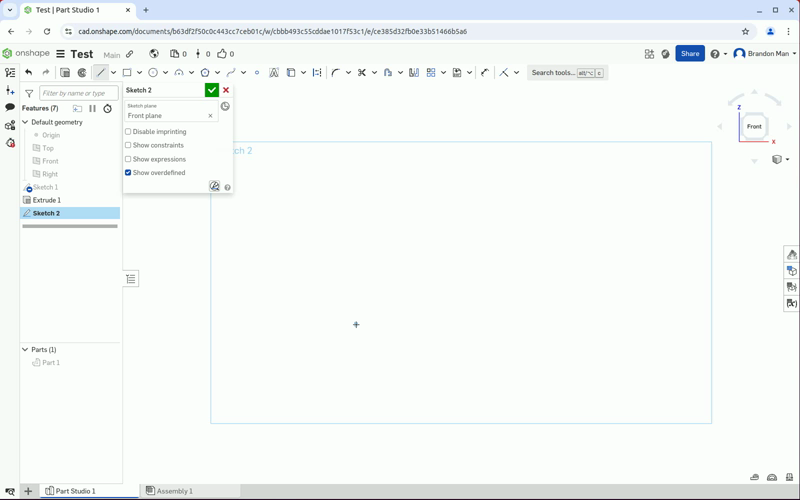
key_down(shift)
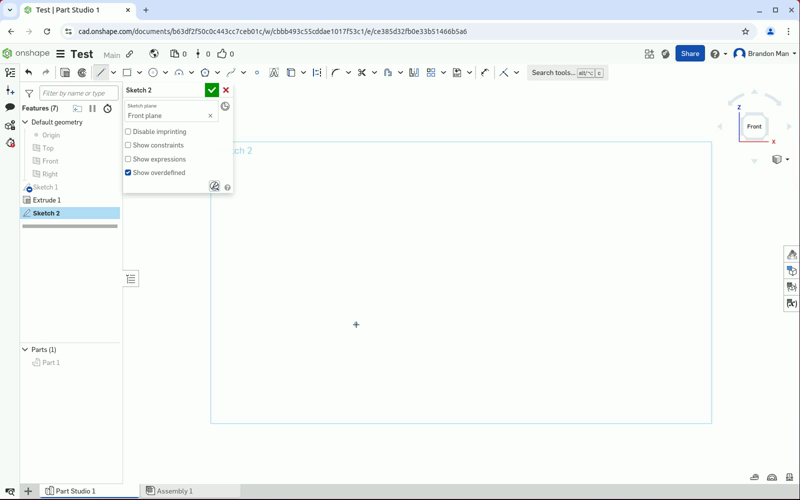
mouse_move(443, 324)
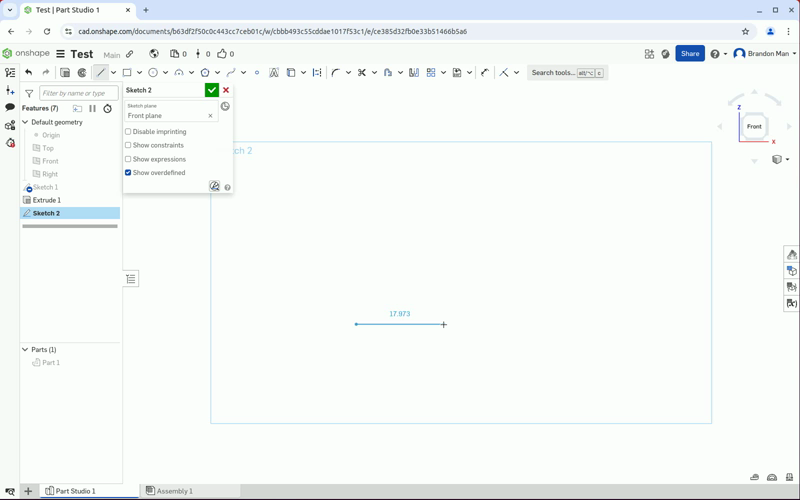
click(443, 324)
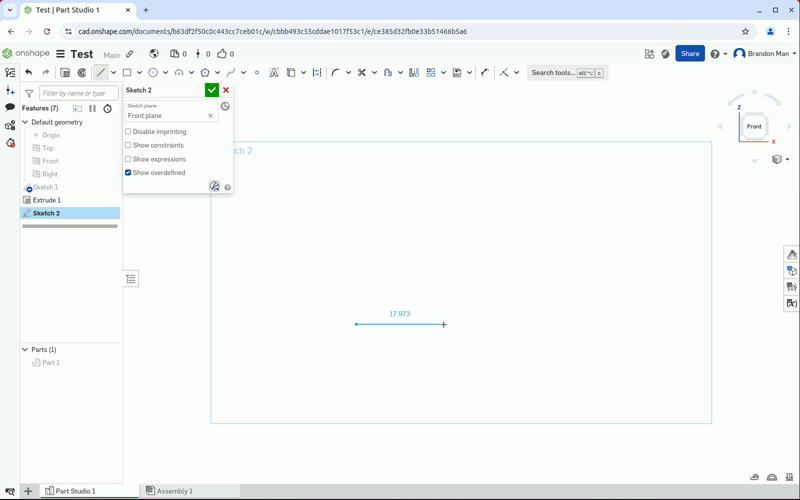
key_up(shift)
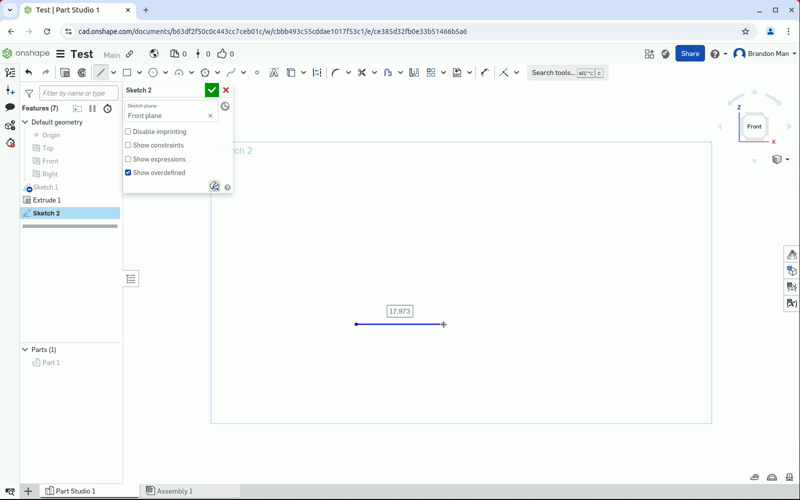
key_down(shift)
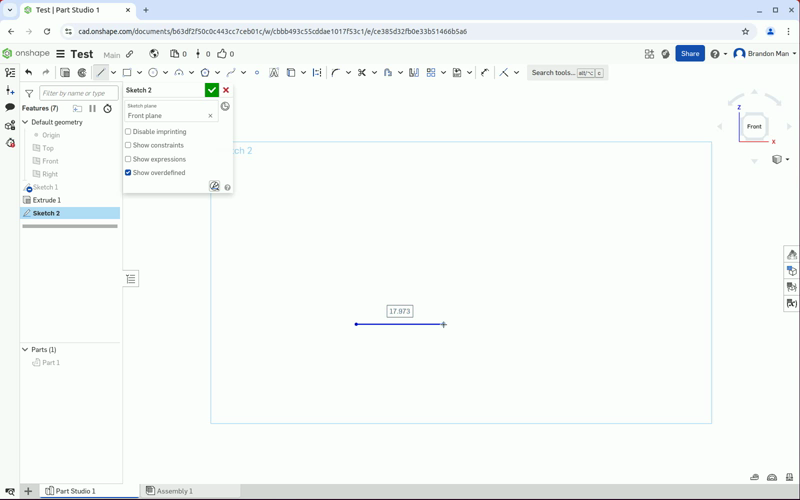
mouse_move(443, 226)
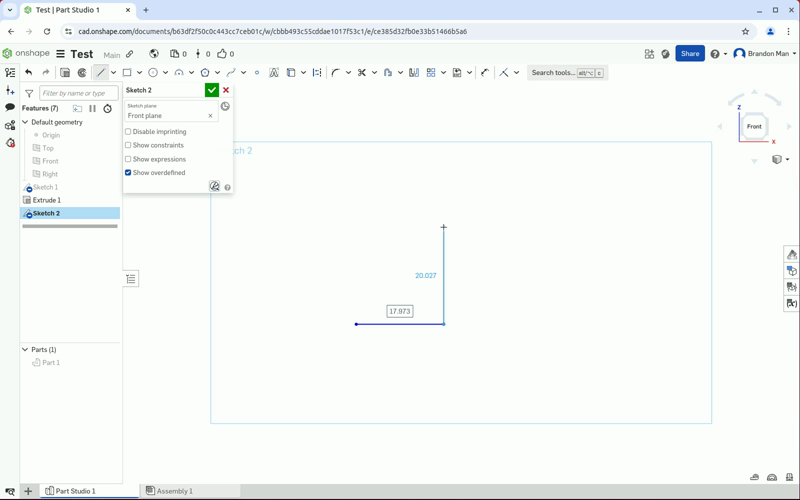
click(443, 226)
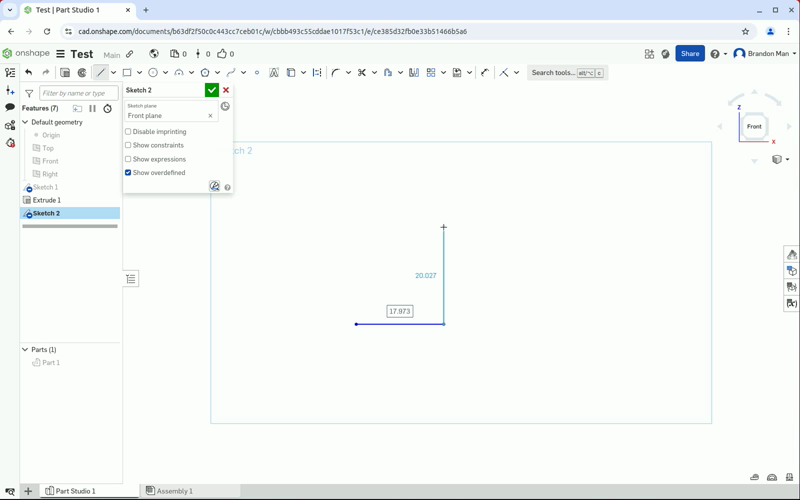
key_up(shift)
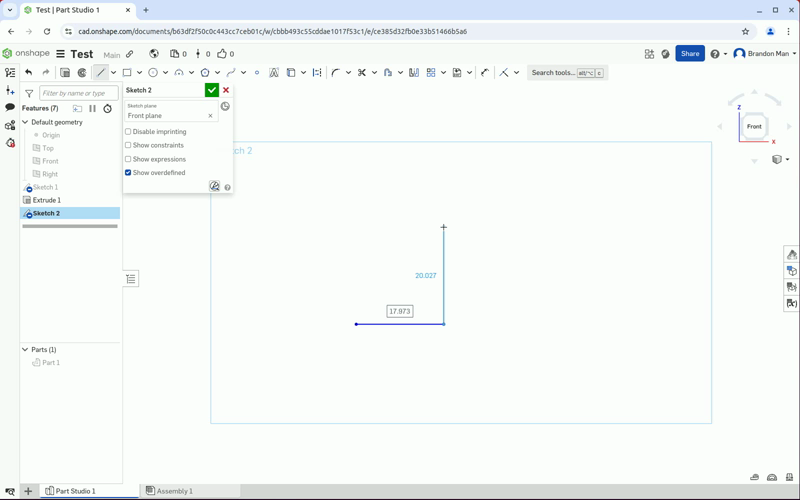
key_down(shift)
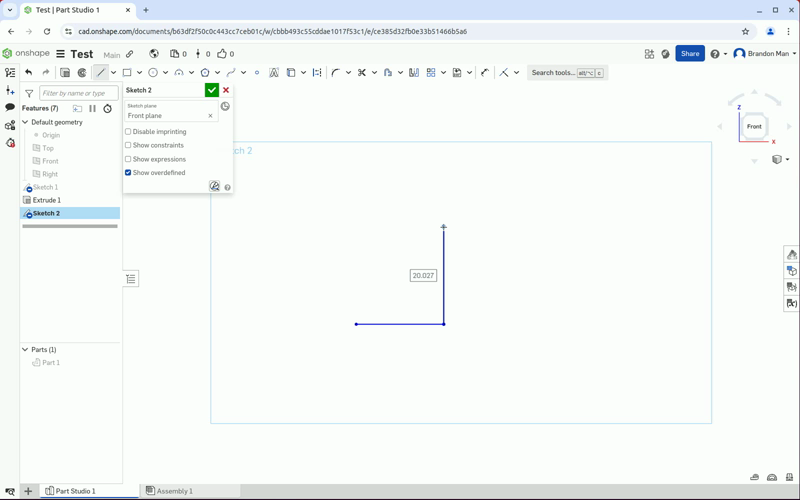
mouse_move(356, 226)
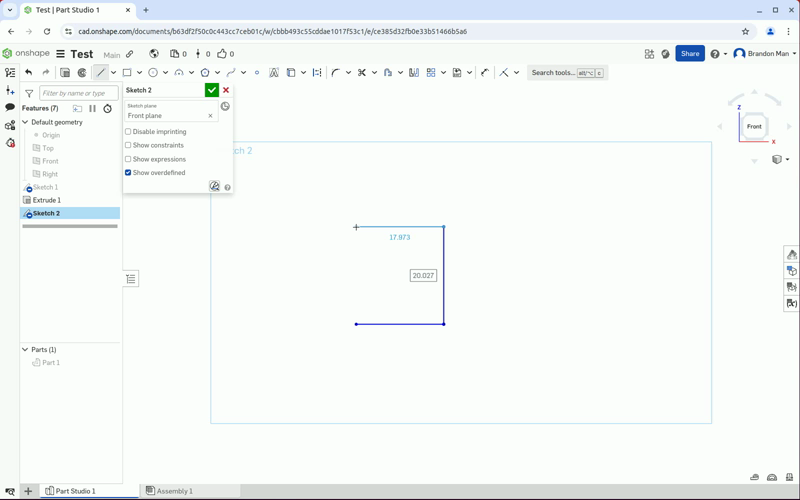
click(356, 226)
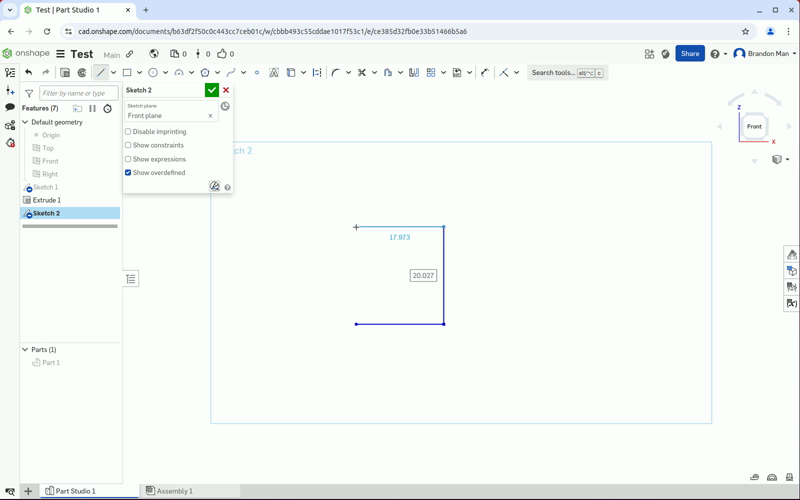
key_up(shift)
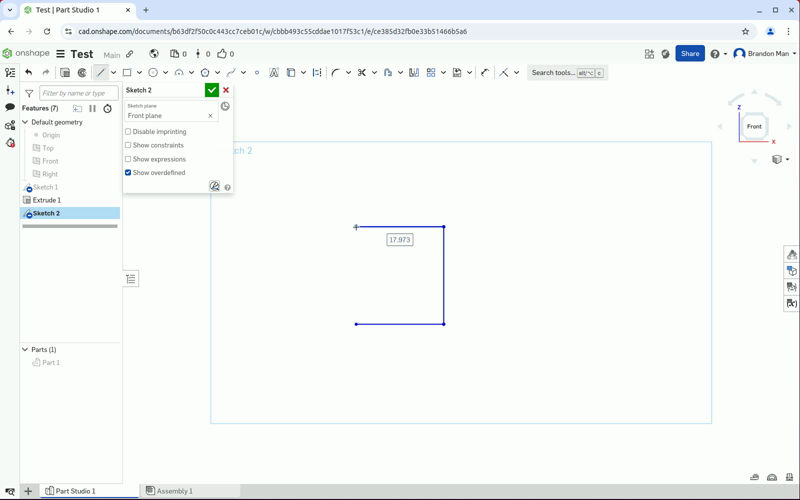
key_down(shift)
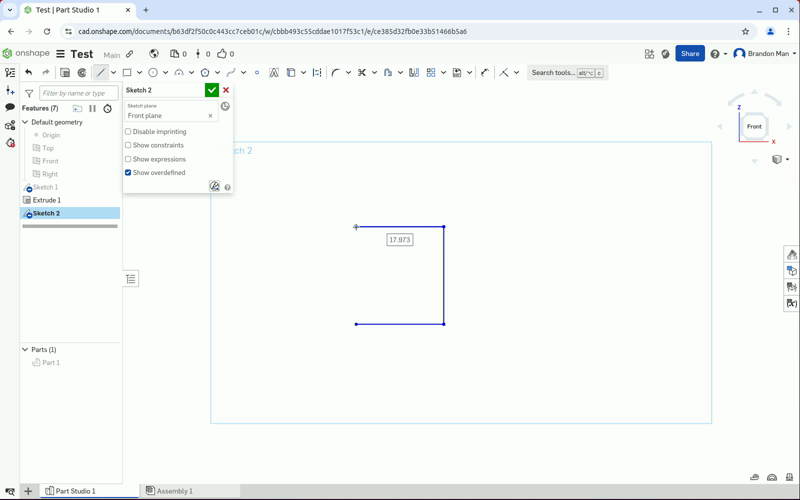
mouse_move(356, 324)
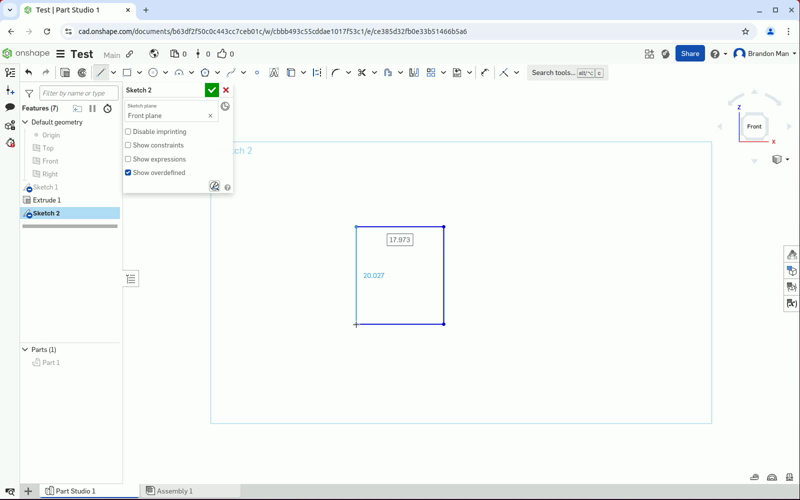
key_up(shift)
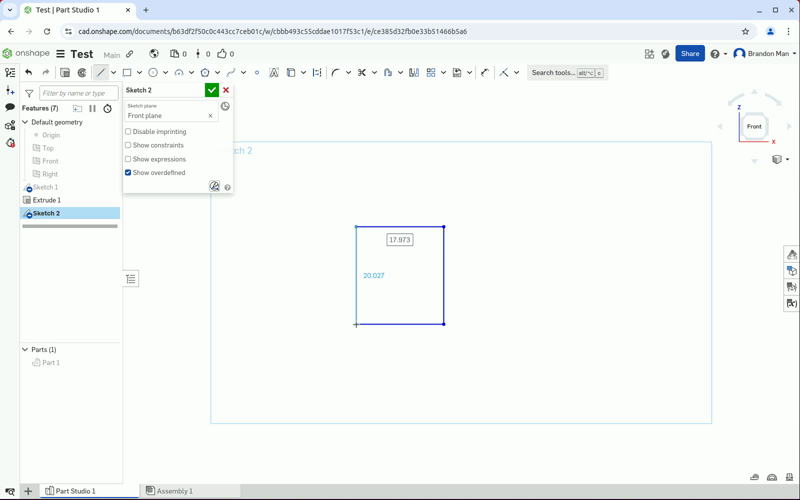
click(356, 324)
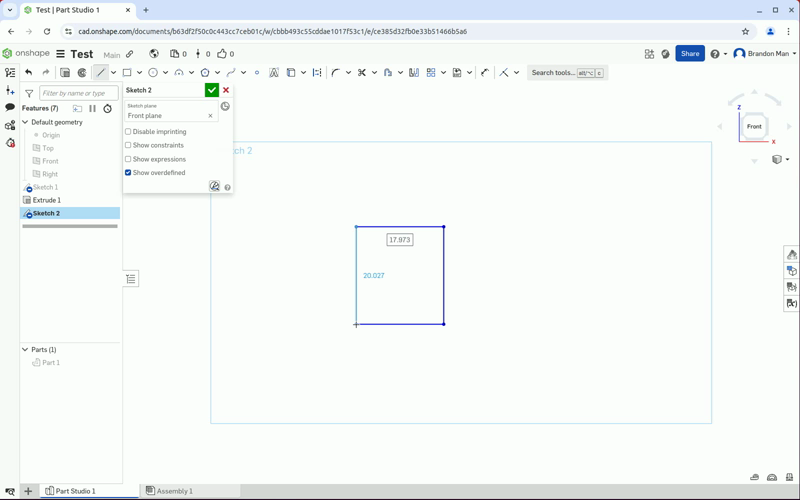
key(esc)
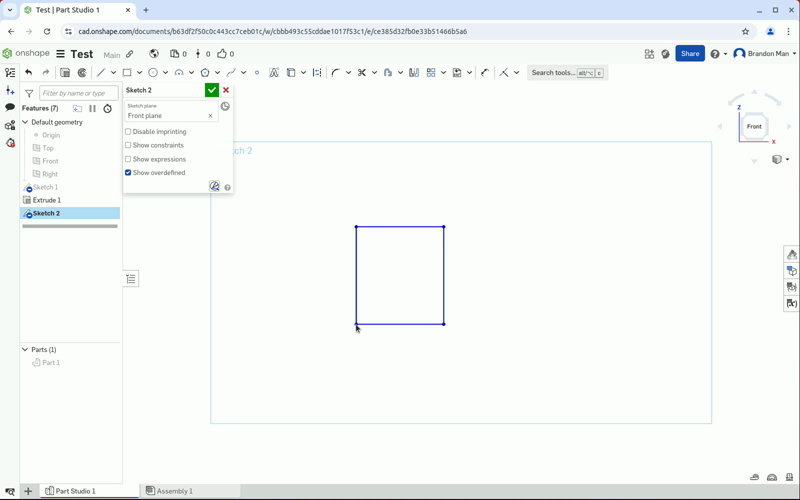
mouse_move(390, 237)
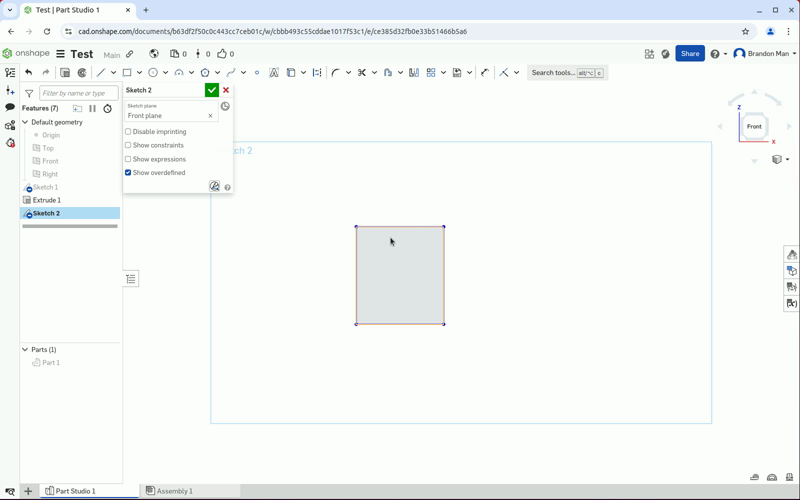
click(390, 237)
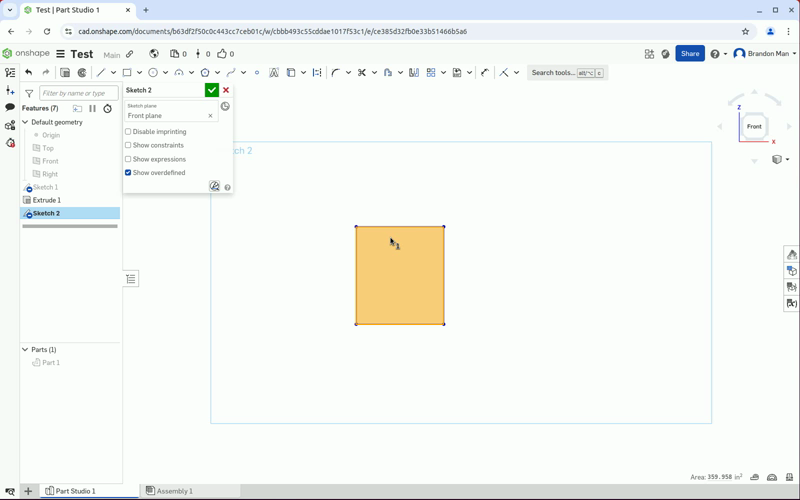
mouse_move(73, 352)
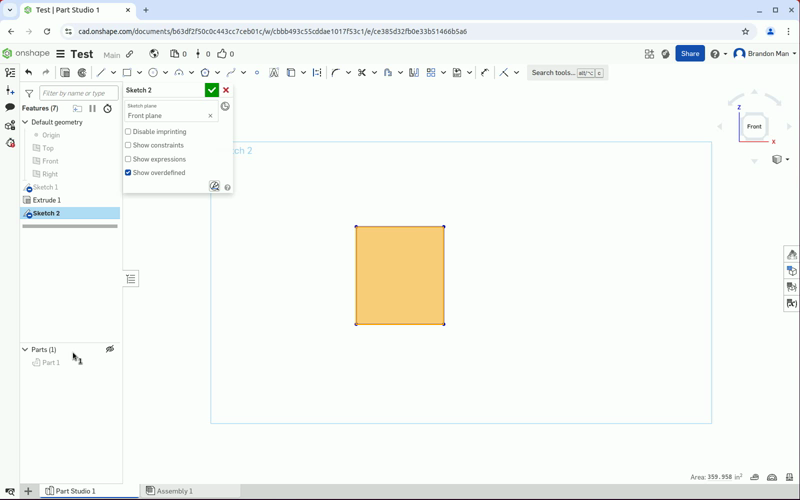
key(shift+y)
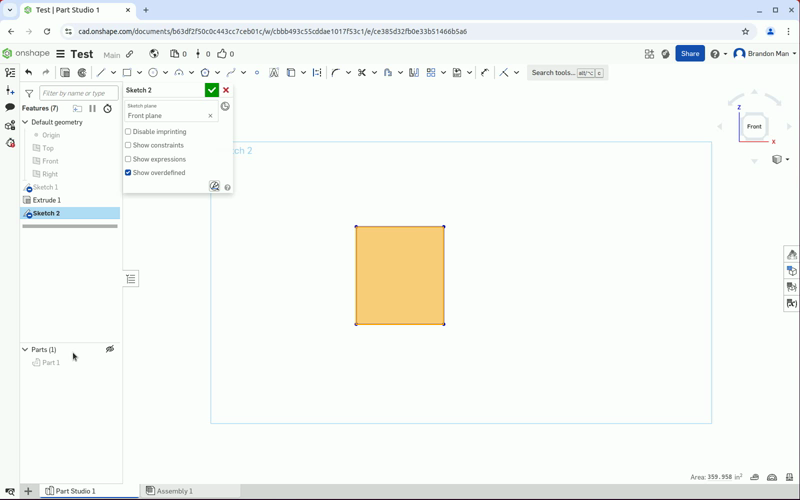
key(shift+e)
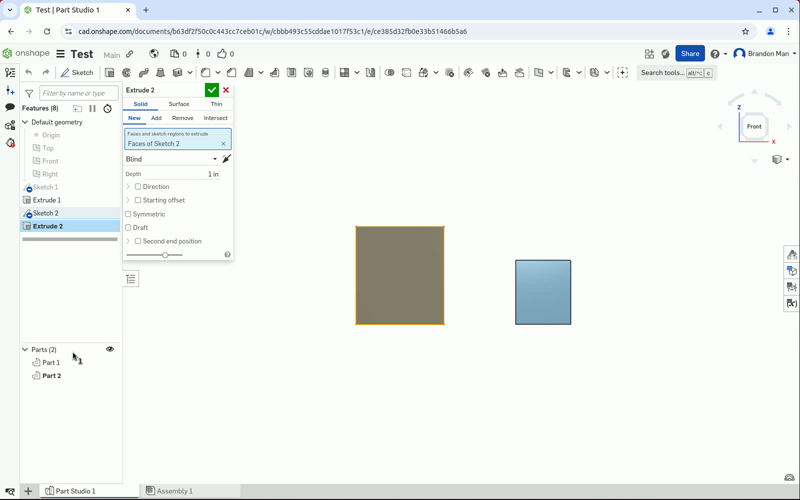
mouse_move(143, 106)
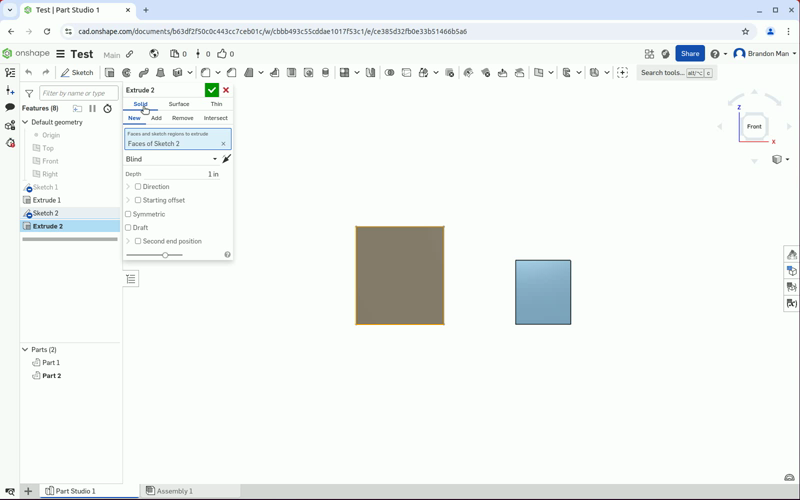
click(143, 106)
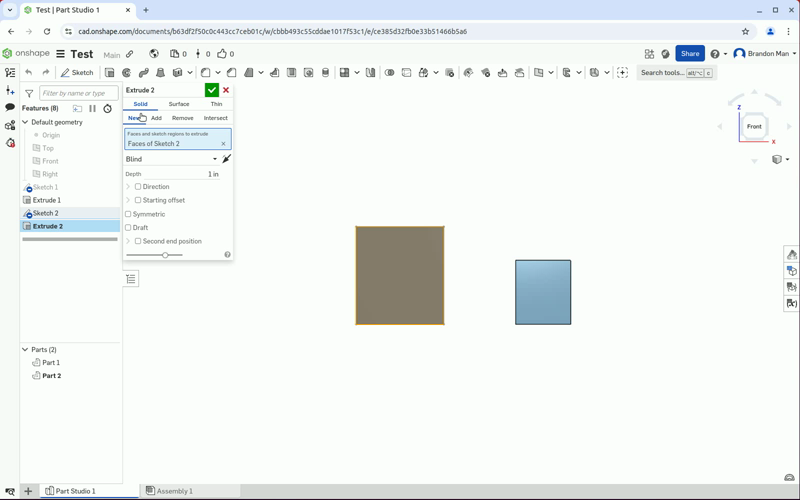
mouse_move(137, 120)
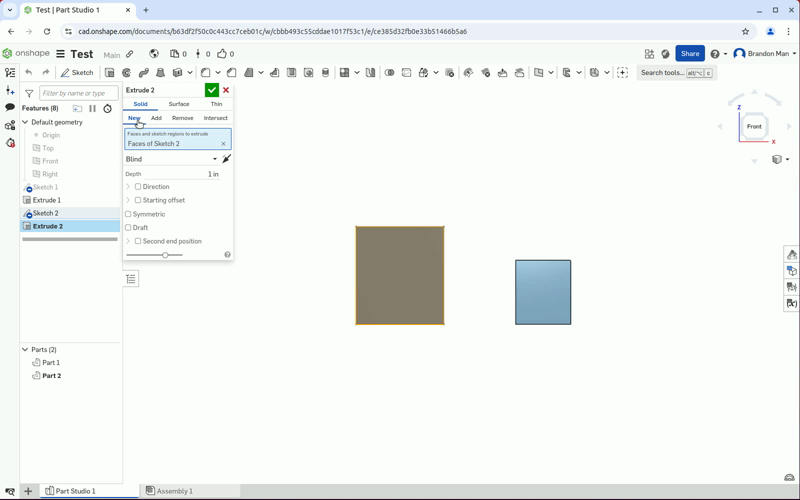
click(137, 120)
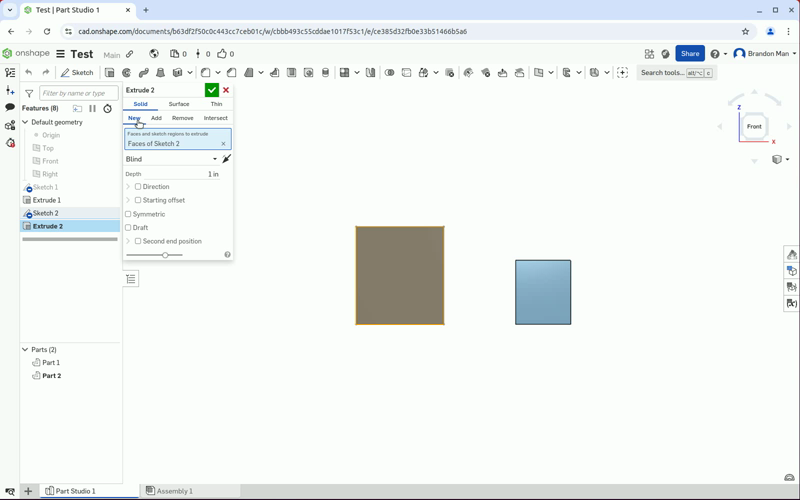
key(tab, 4)
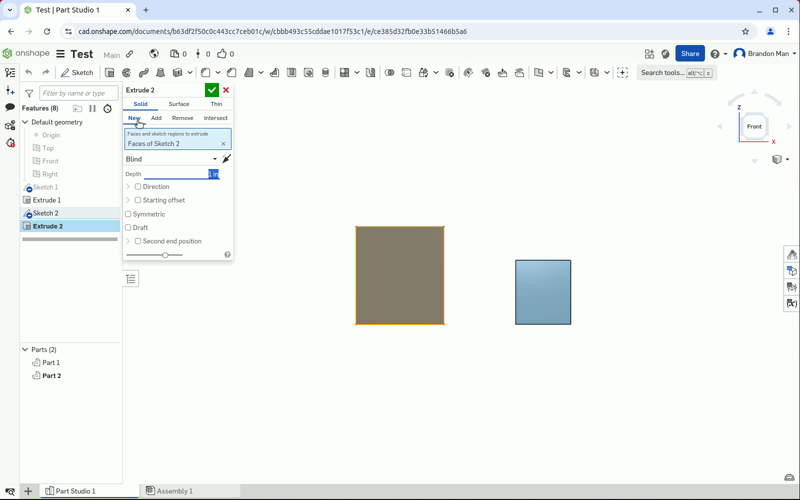
text(10.832)
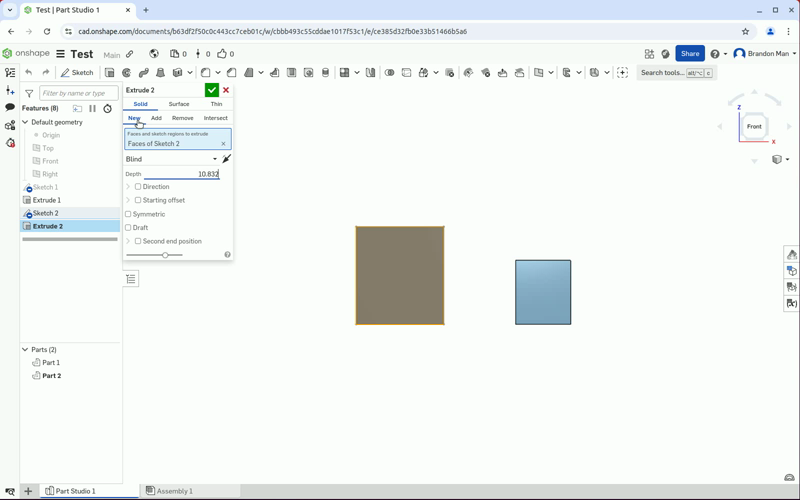
key(enter)
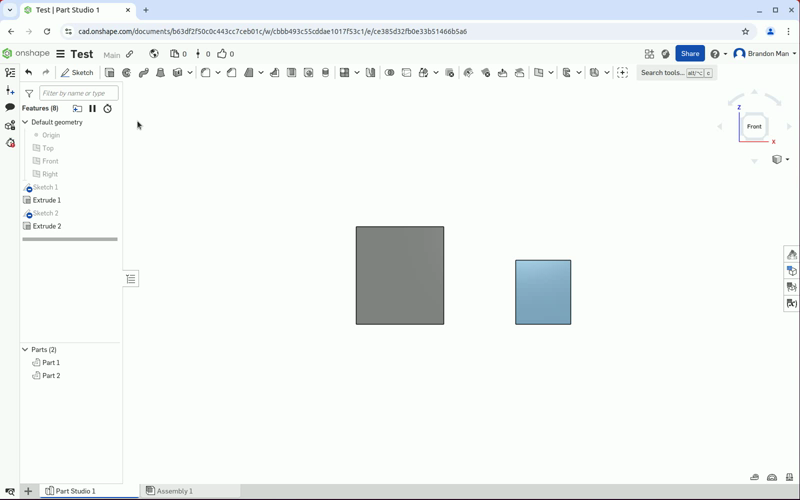
key(shift+h)
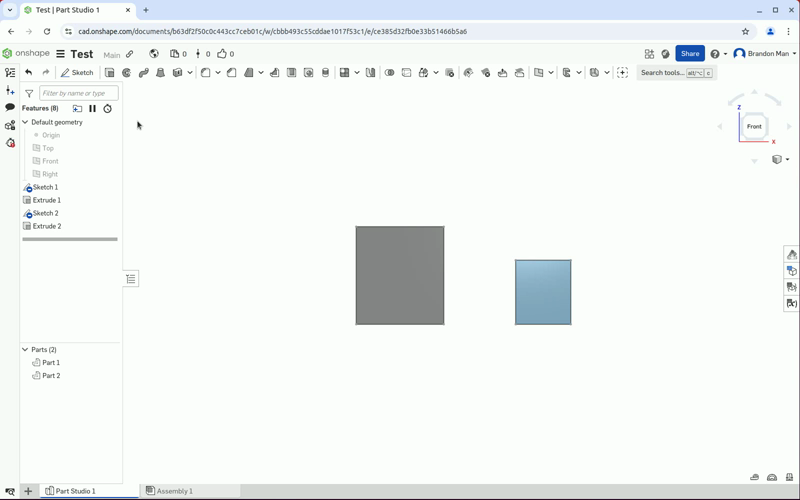
key(shift+h)
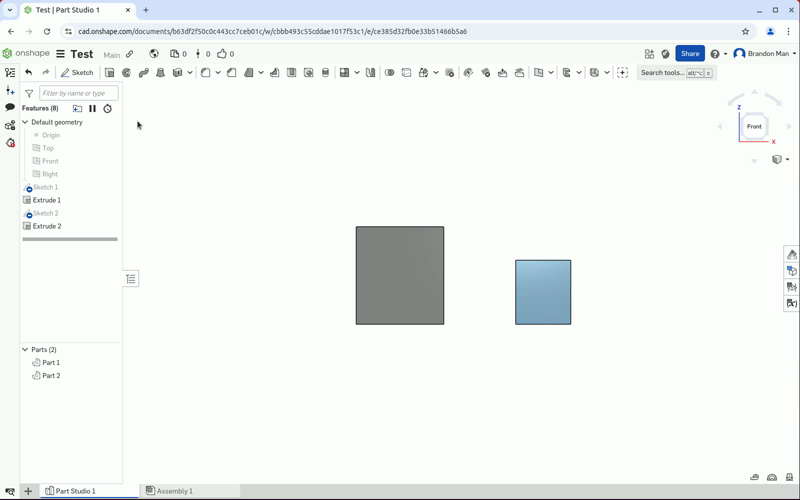
mouse_move(73, 189)
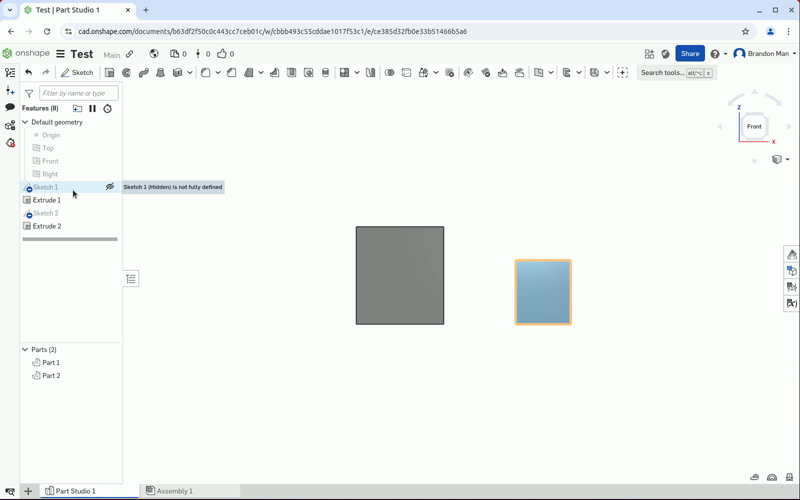
click(73, 189)
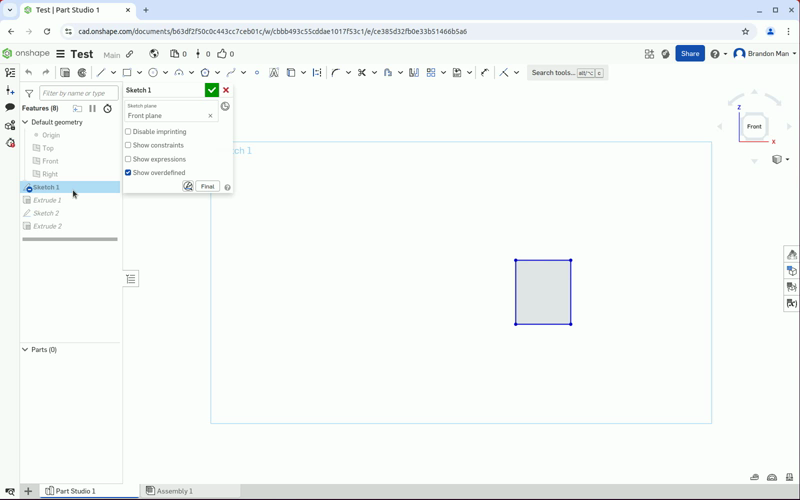
mouse_move(229, 92)
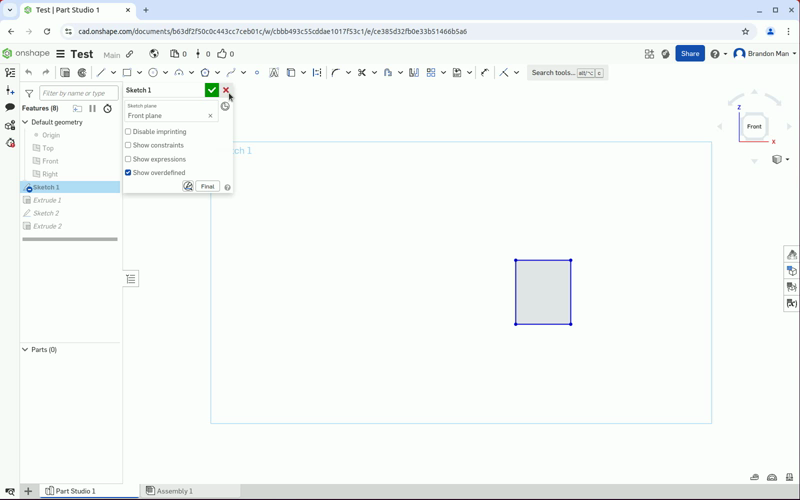
click(229, 92)
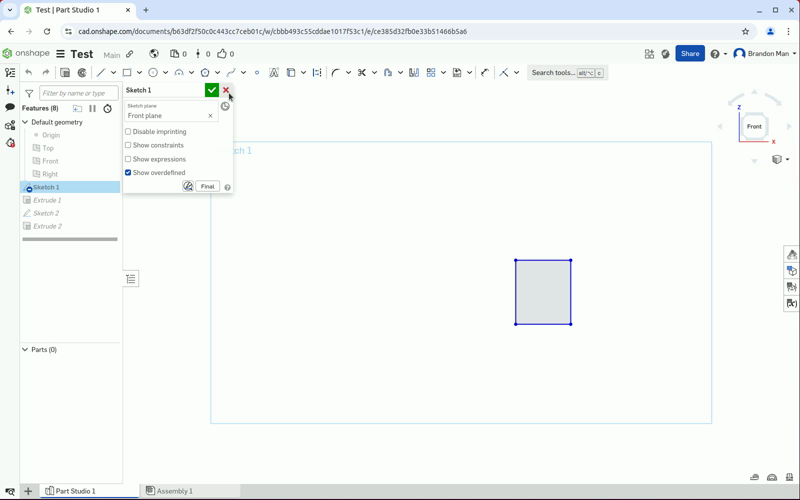
key(shift+s)
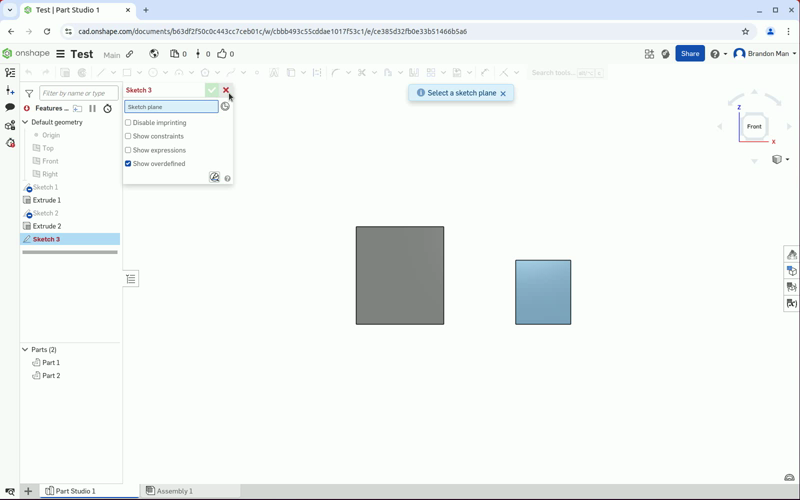
mouse_move(73, 163)
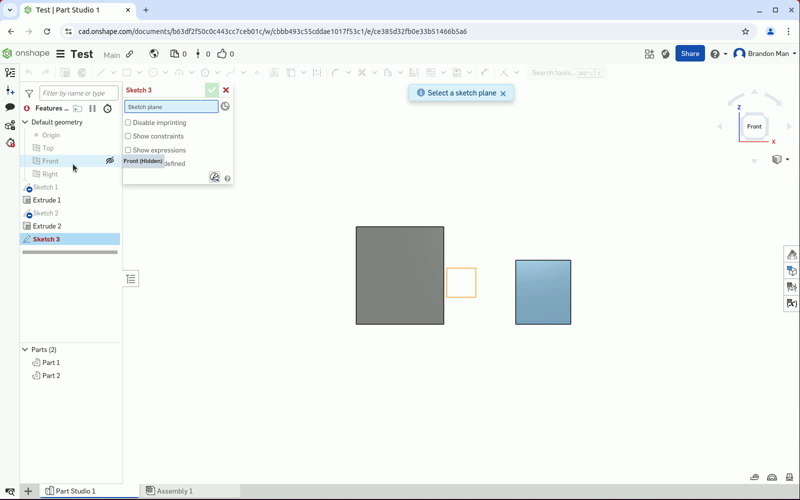
click(73, 163)
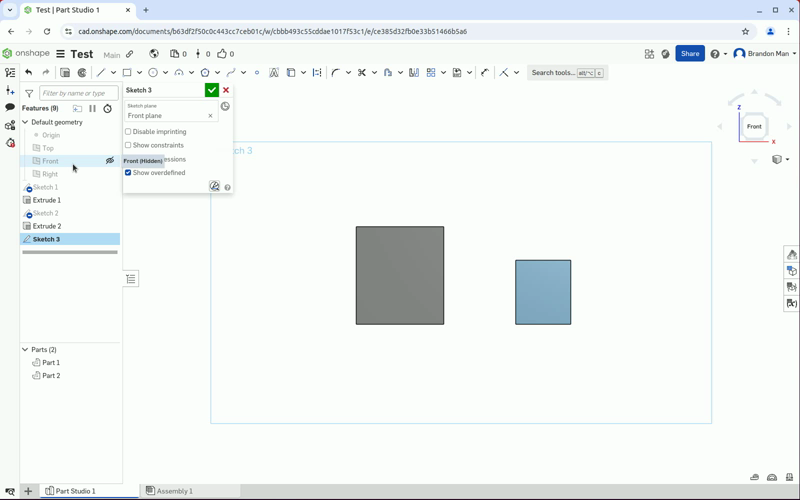
mouse_move(73, 352)
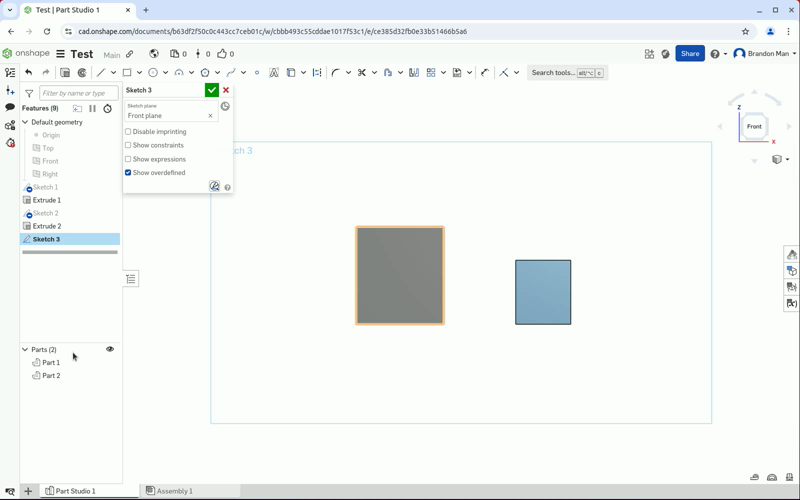
key(y)
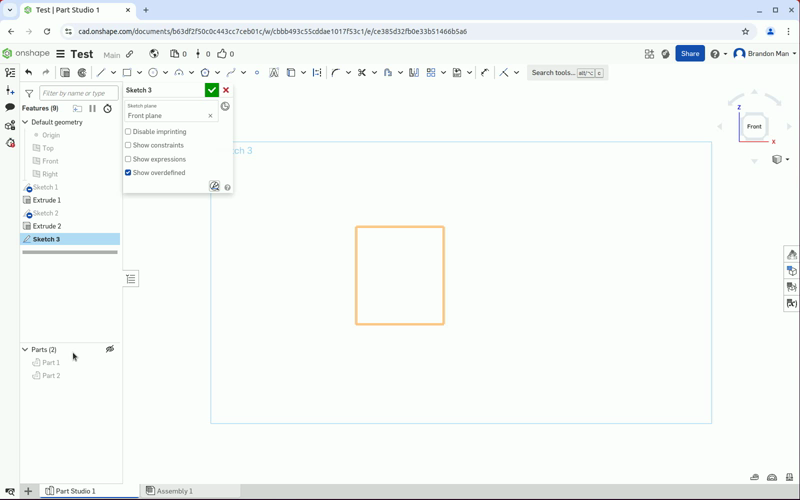
key(c)
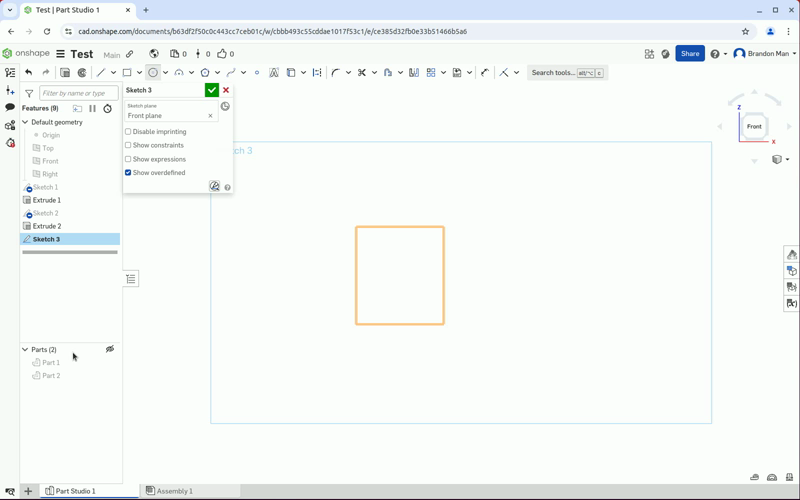
key_down(shift)
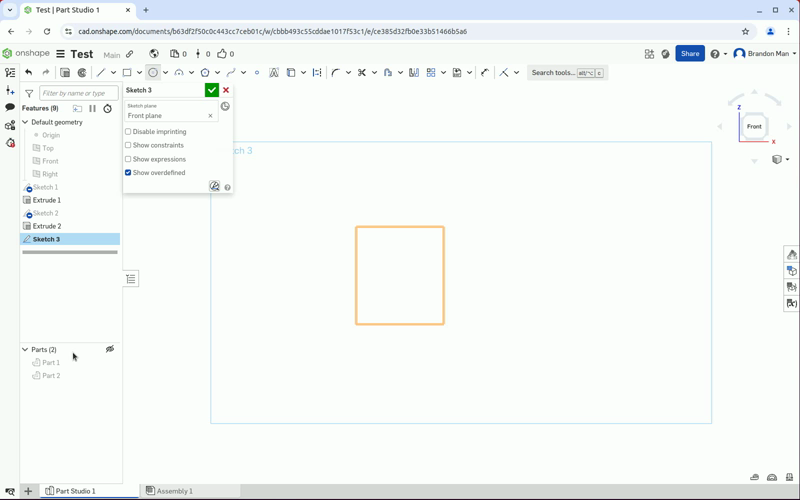
mouse_move(473, 190)
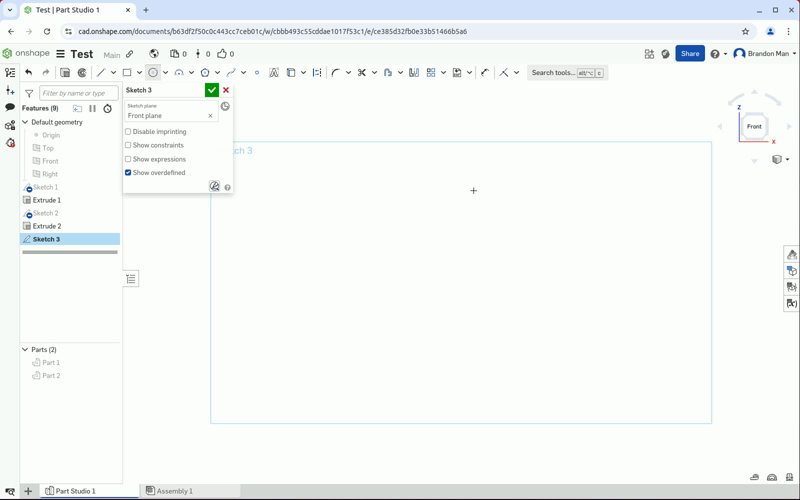
click(473, 190)
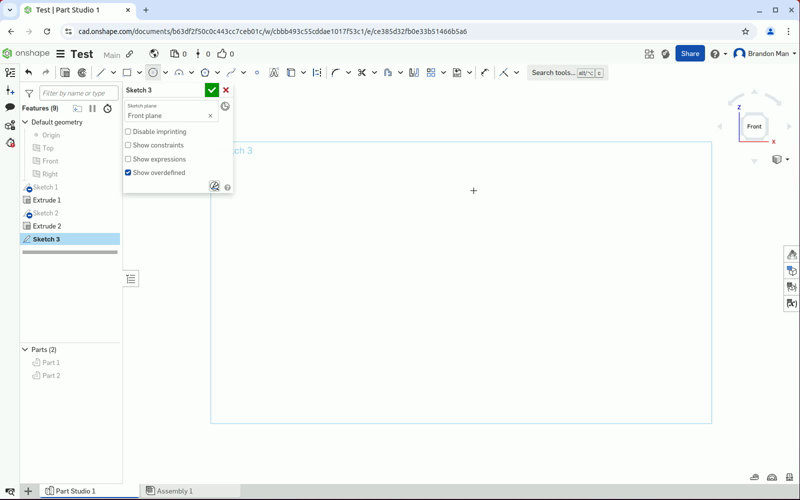
key_up(shift)
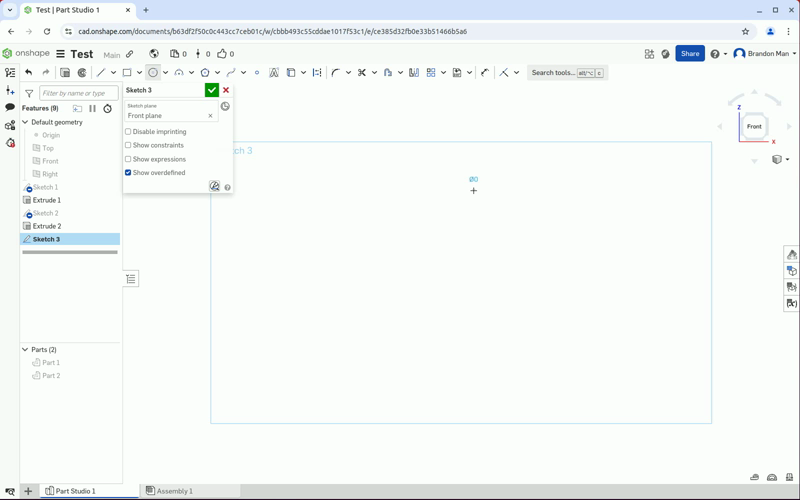
mouse_move(493, 190)
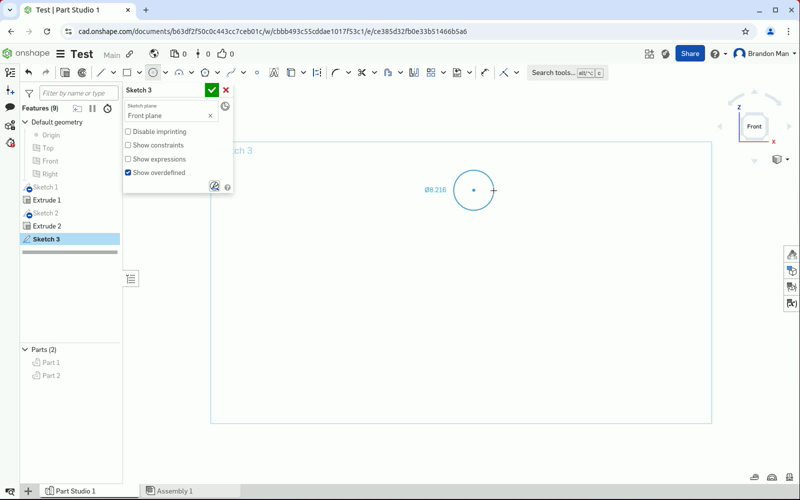
click(493, 190)
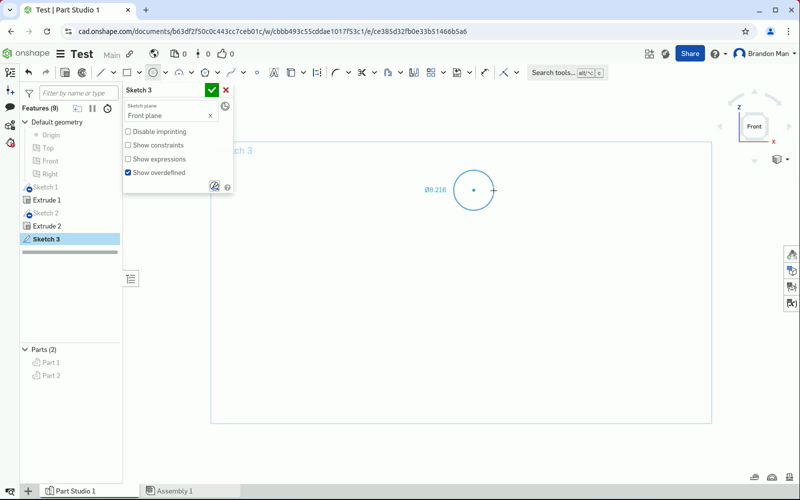
key(esc)
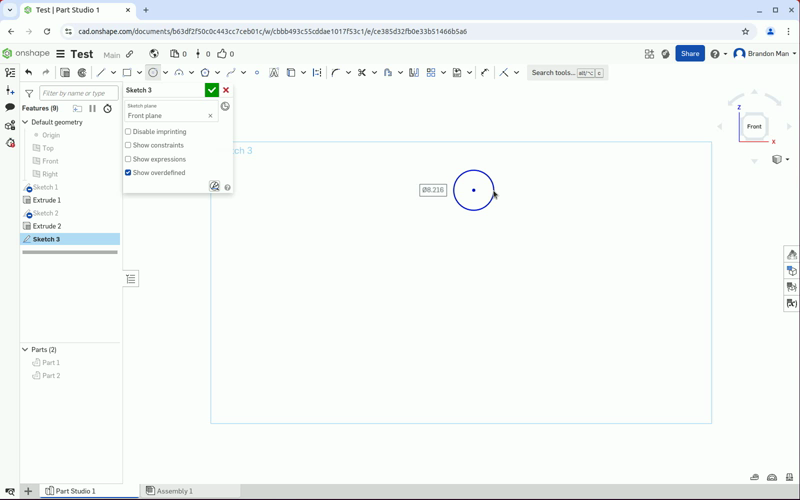
mouse_move(487, 197)
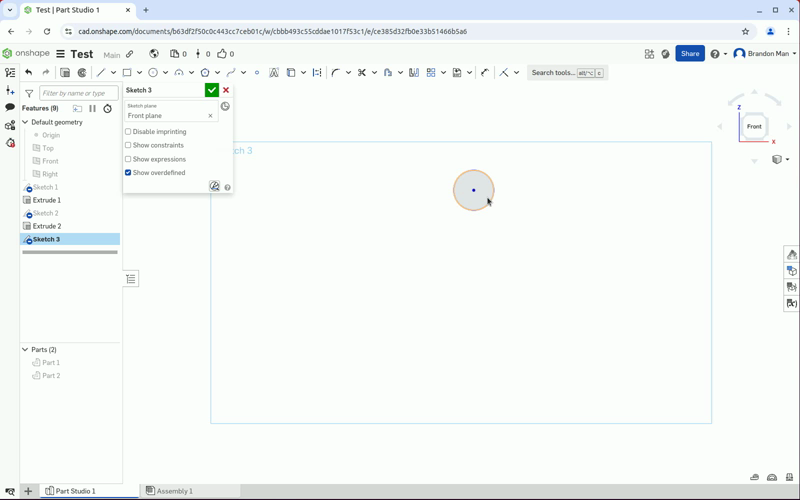
scroll(6)
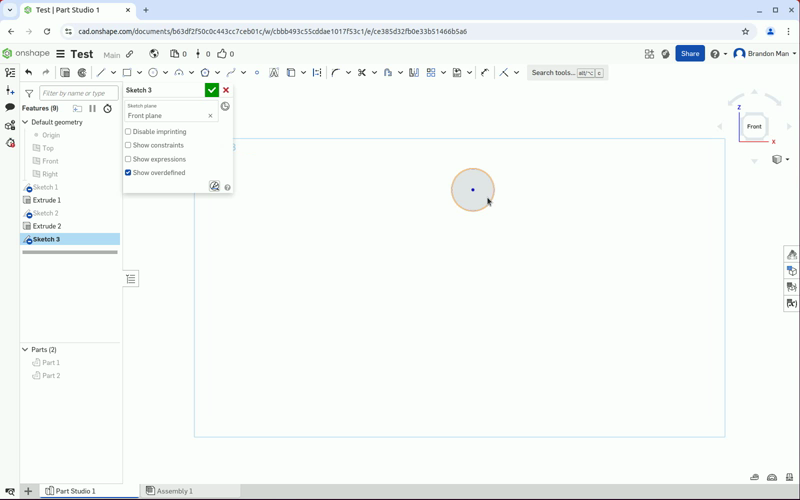
scroll(6)
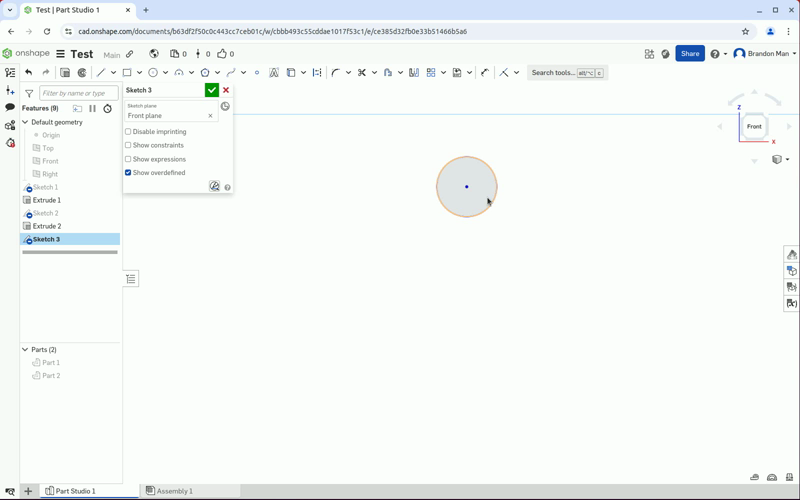
scroll(6)
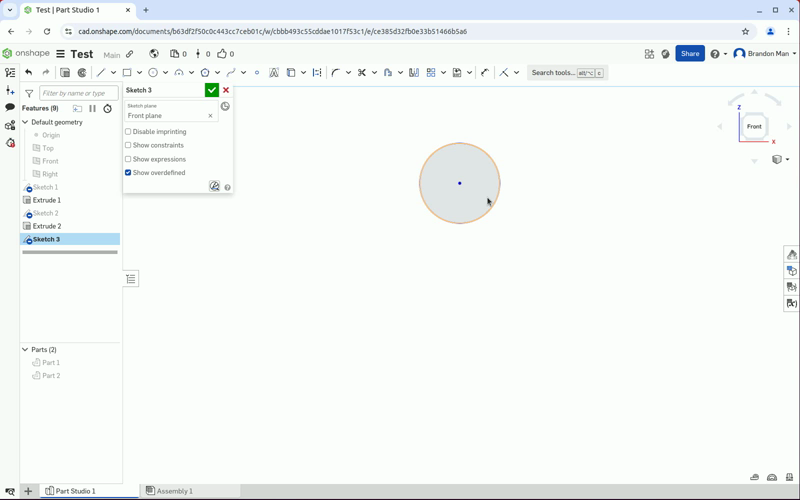
scroll(6)
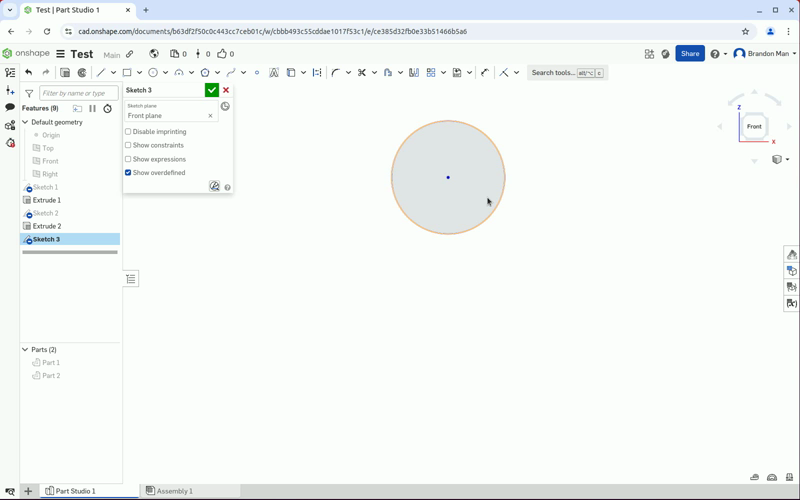
scroll(6)
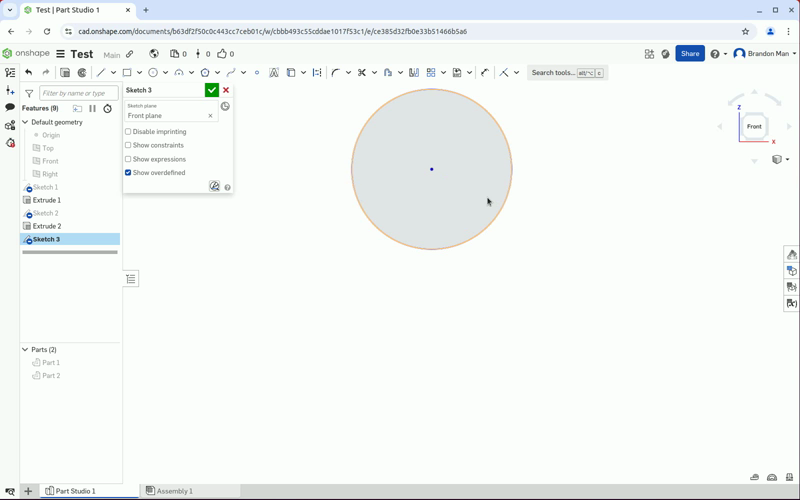
scroll(6)
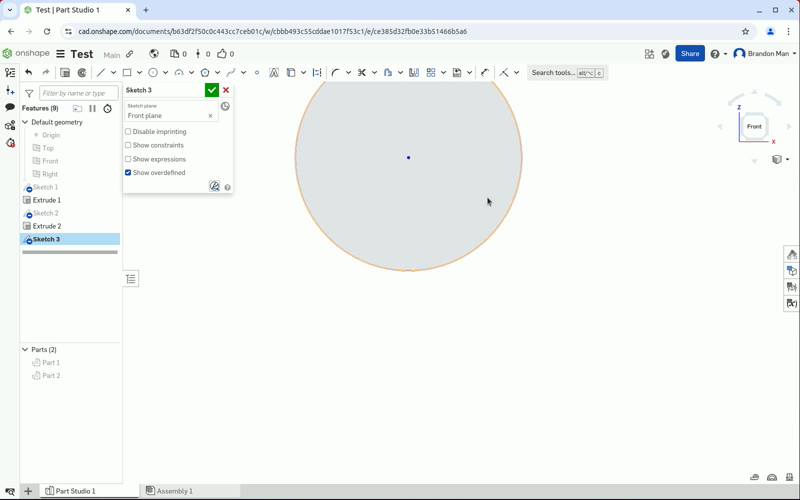
scroll(6)
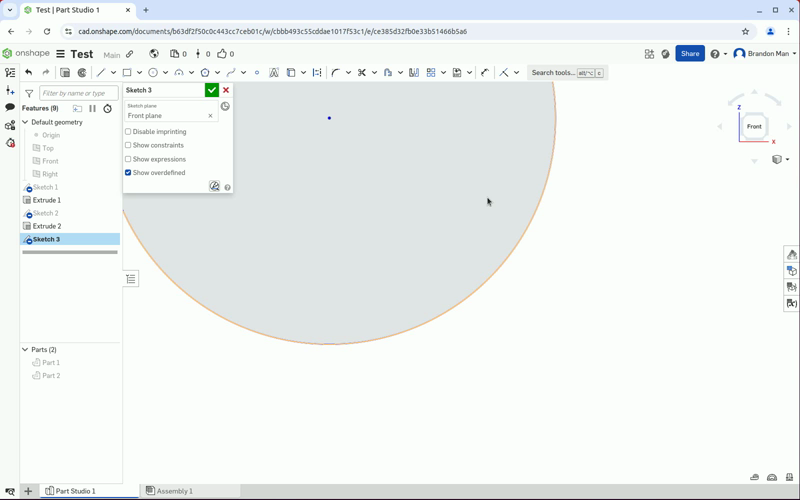
click(487, 197)
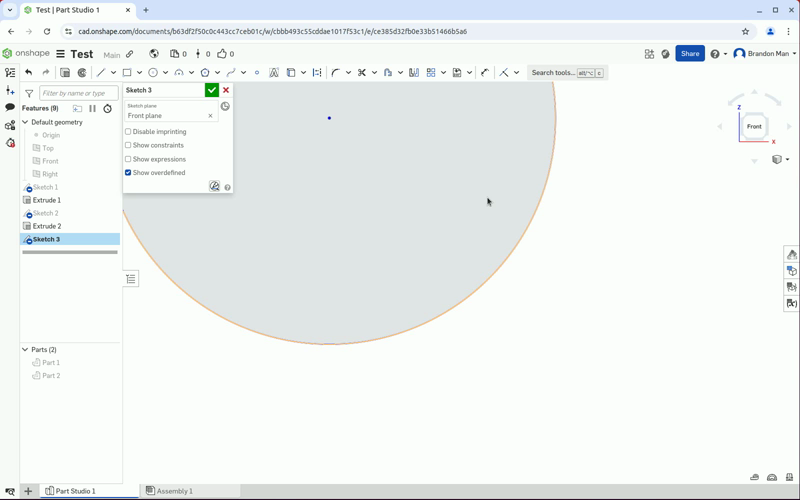
scroll(-6)
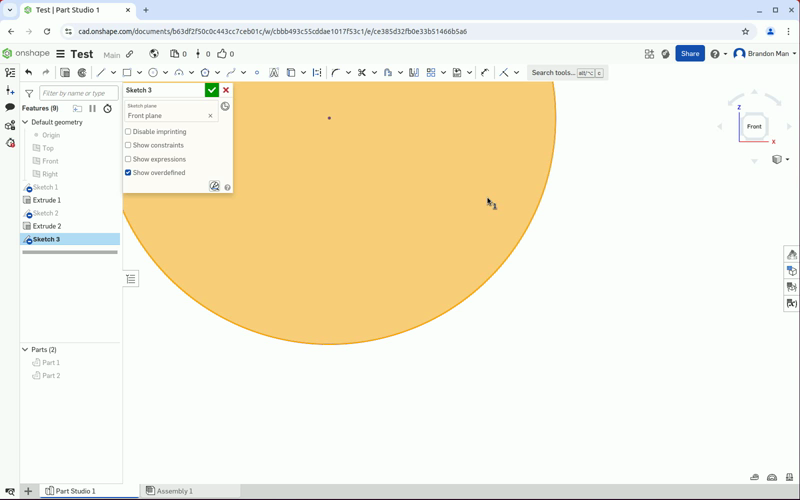
scroll(-6)
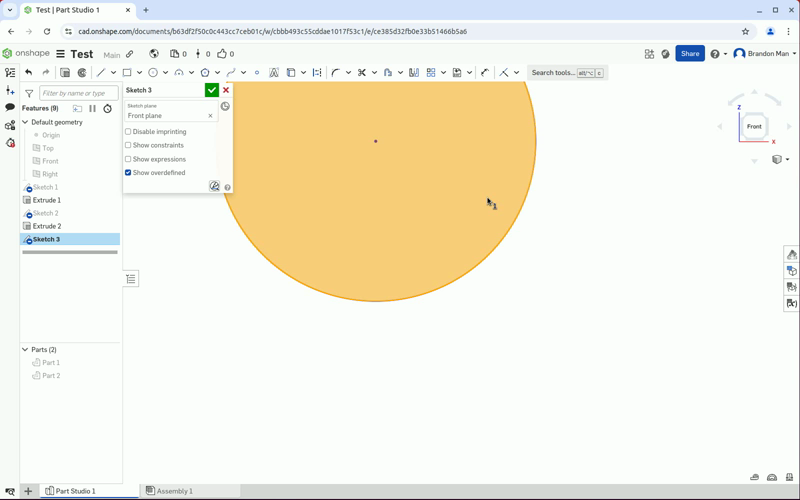
scroll(-6)
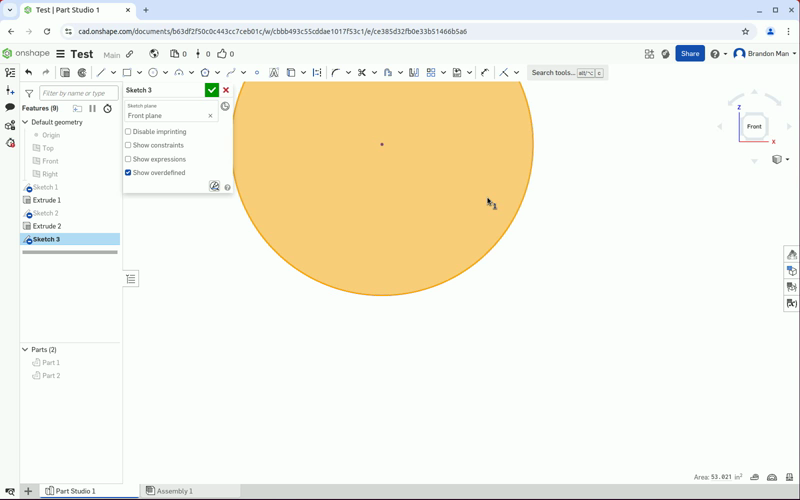
scroll(-6)
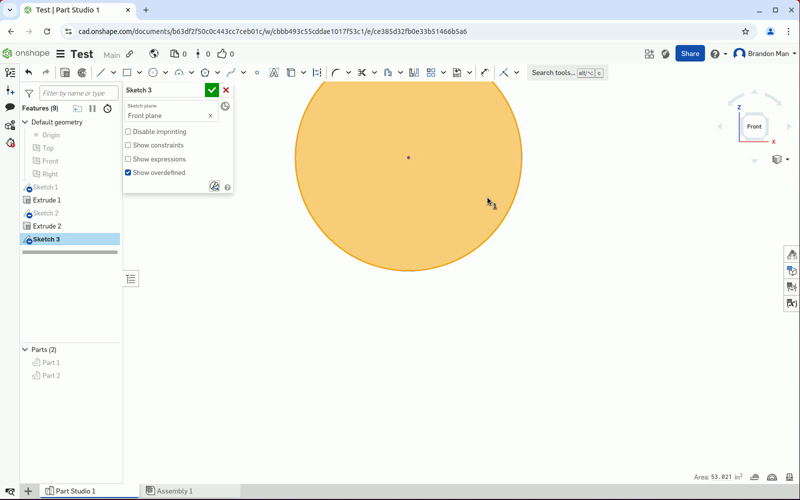
scroll(-6)
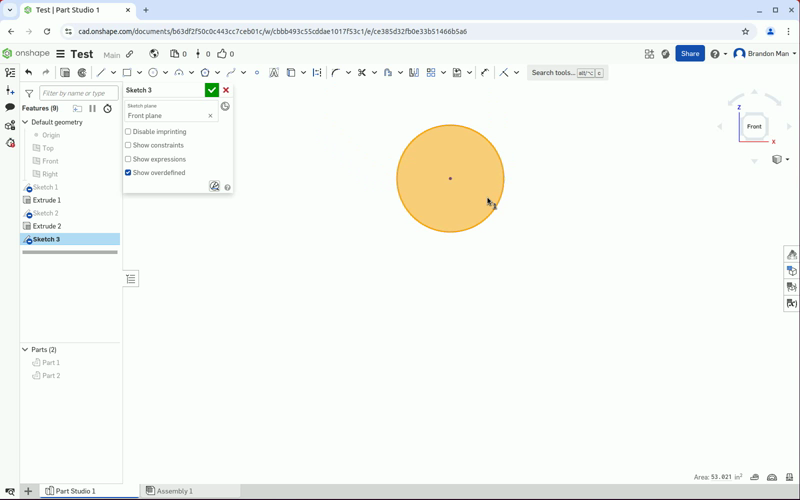
scroll(-6)
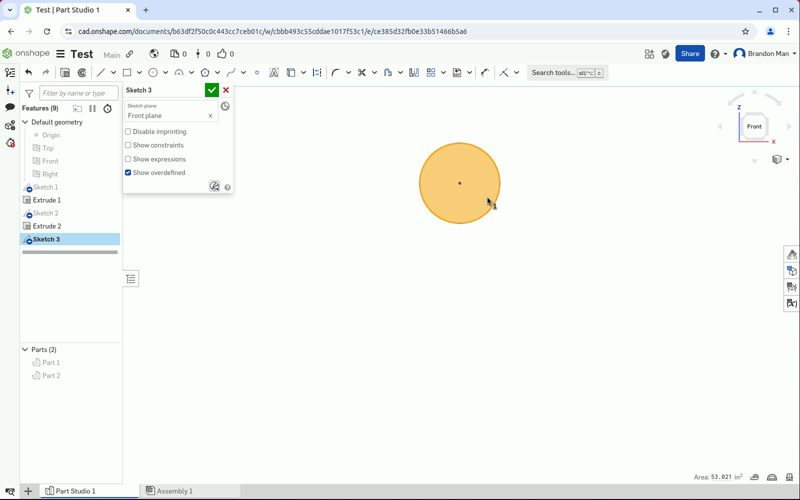
scroll(-6)
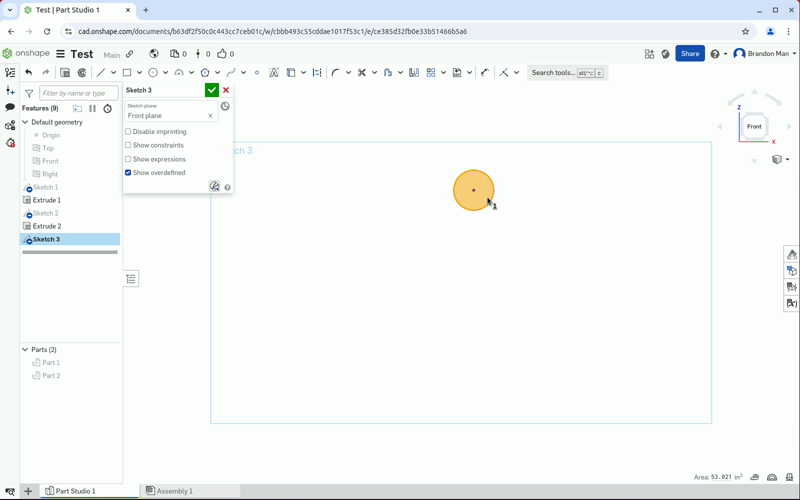
mouse_move(73, 352)
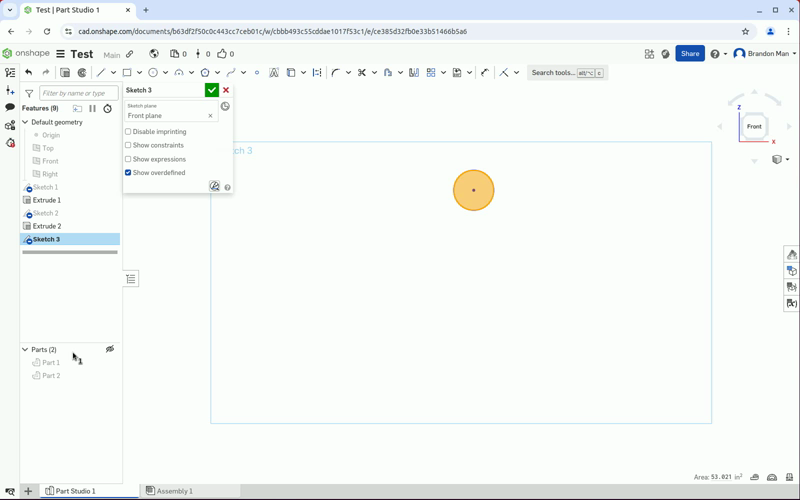
key(shift+y)
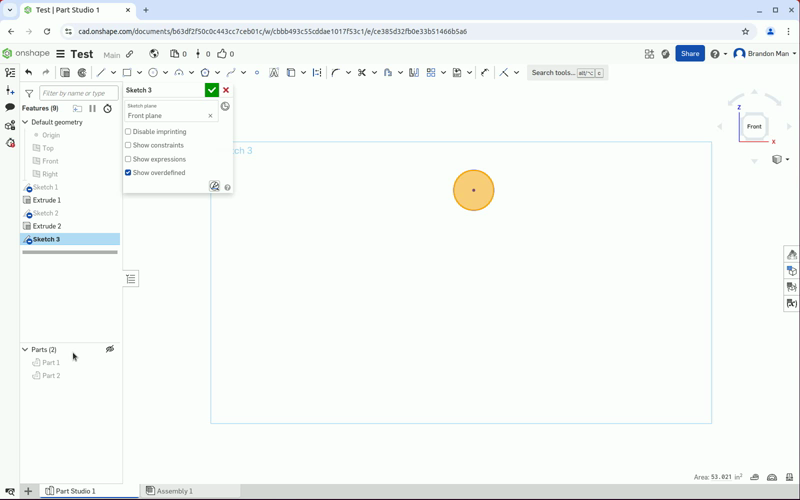
key(shift+e)
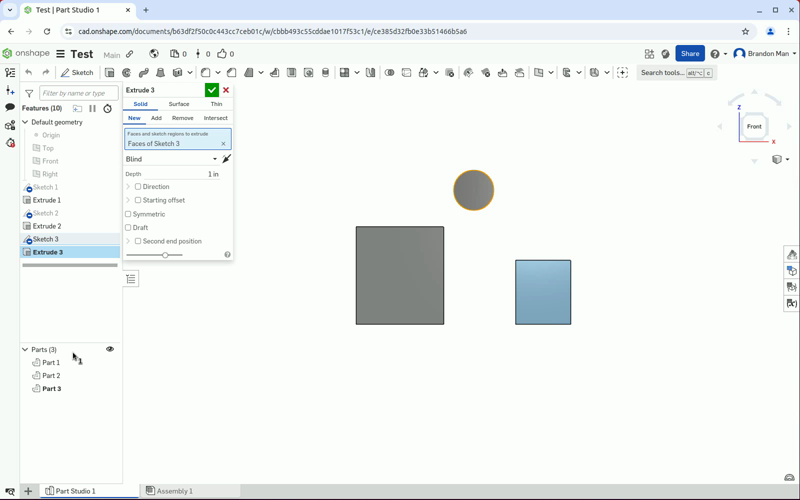
mouse_move(143, 106)
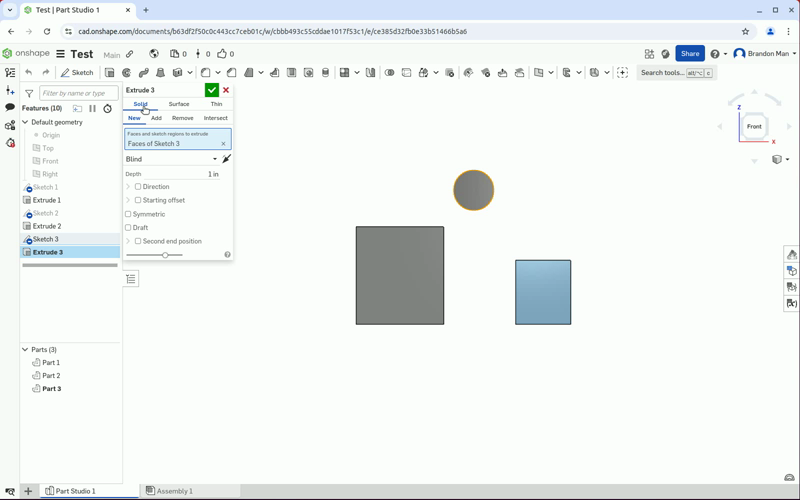
click(143, 106)
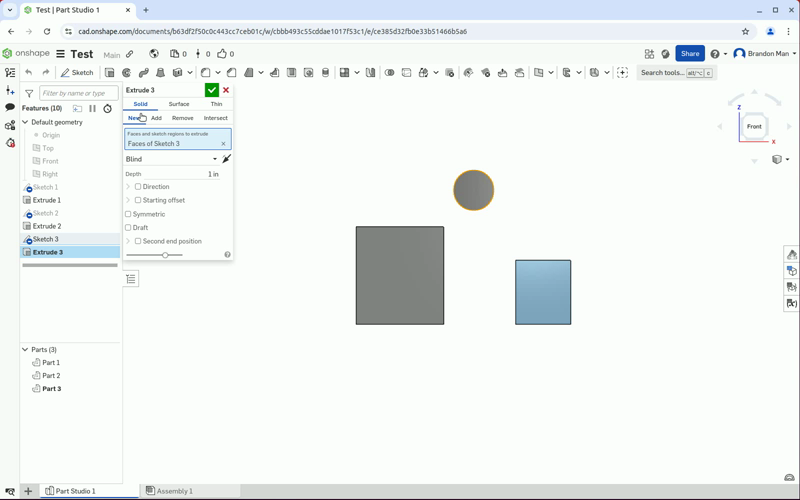
mouse_move(137, 120)
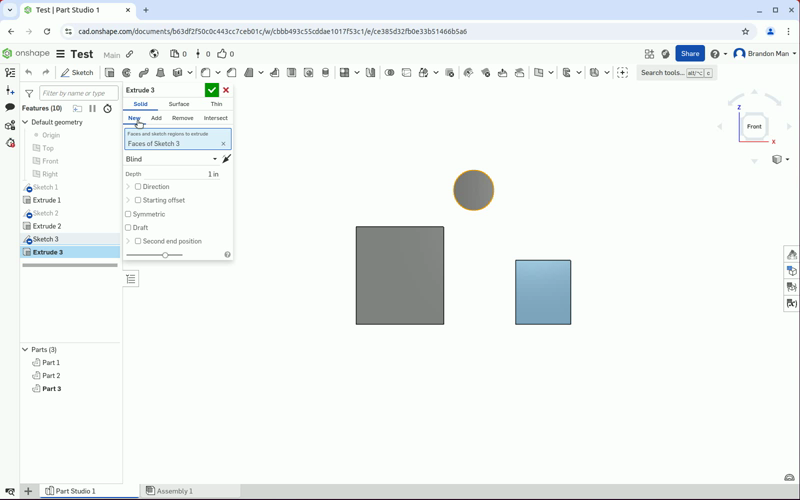
click(137, 120)
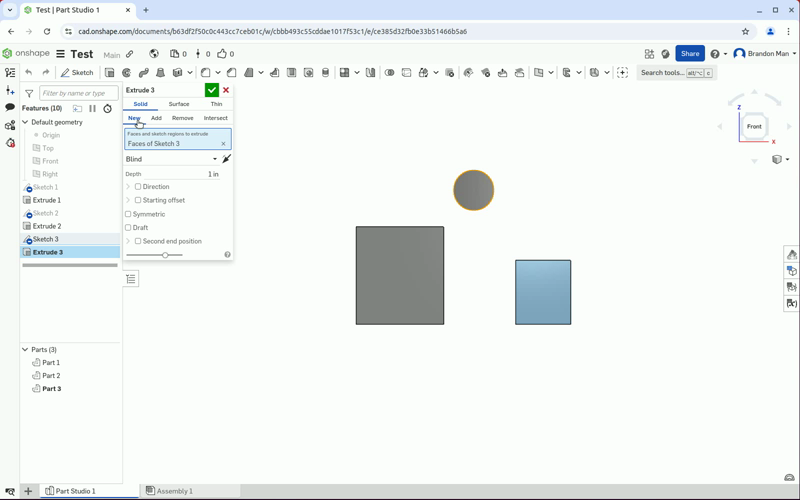
key(tab, 4)
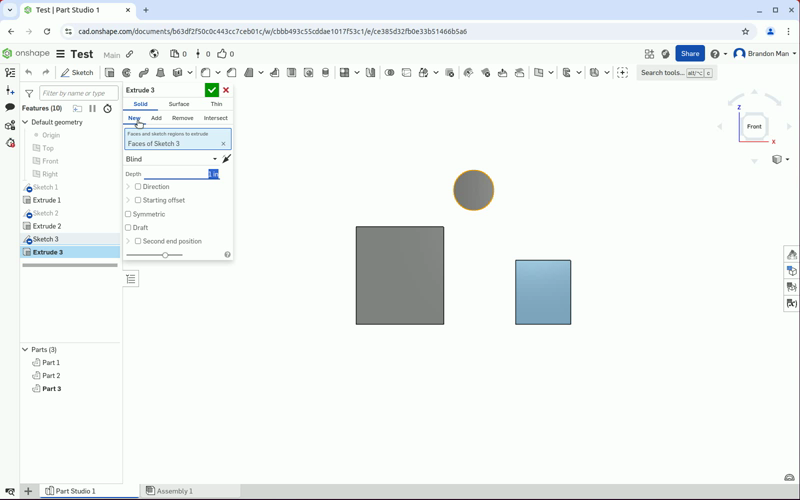
text(10.832)
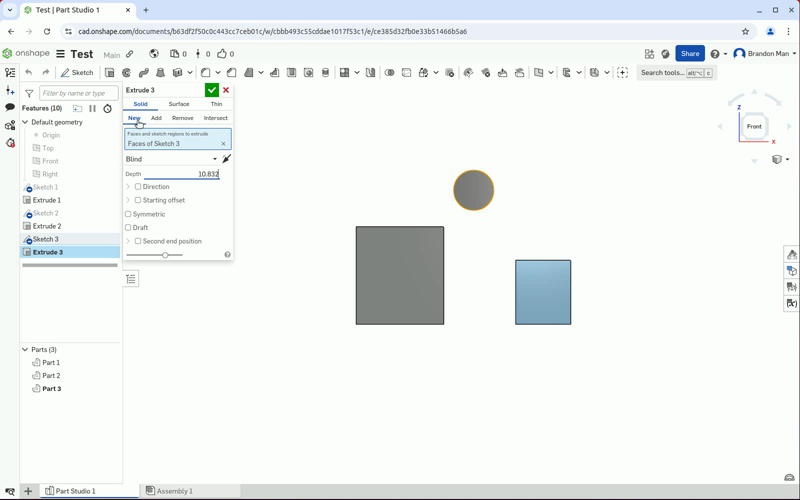
key(enter)
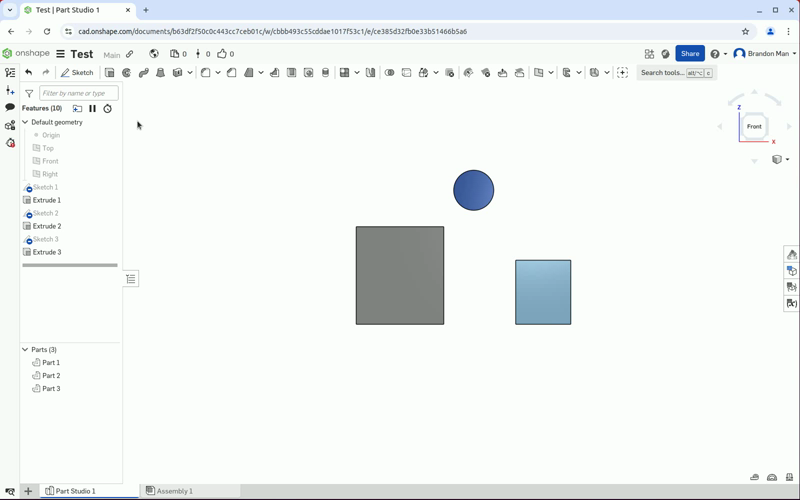
key(shift+h)
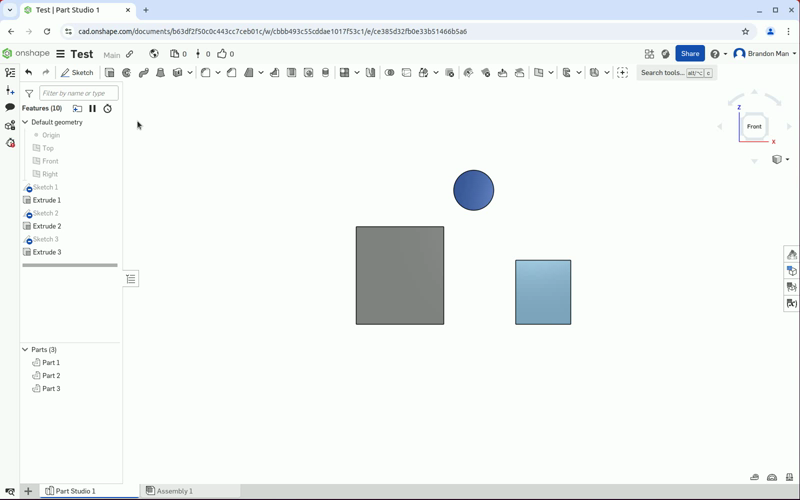
key(shift+h)
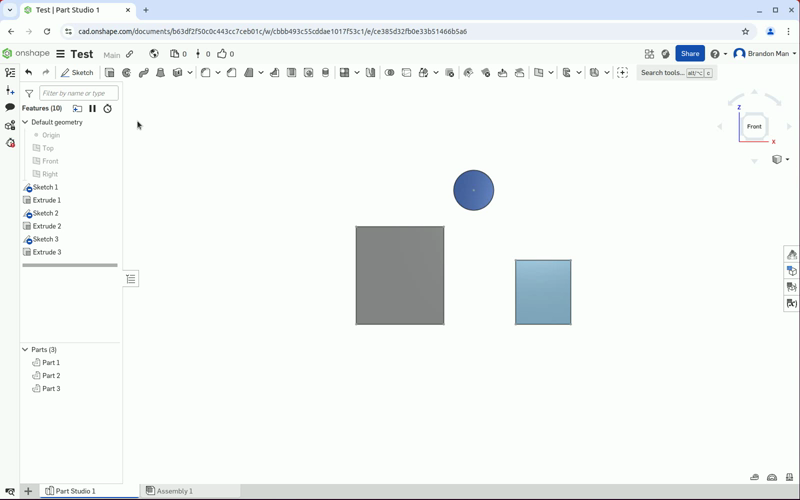
key(shift+7)
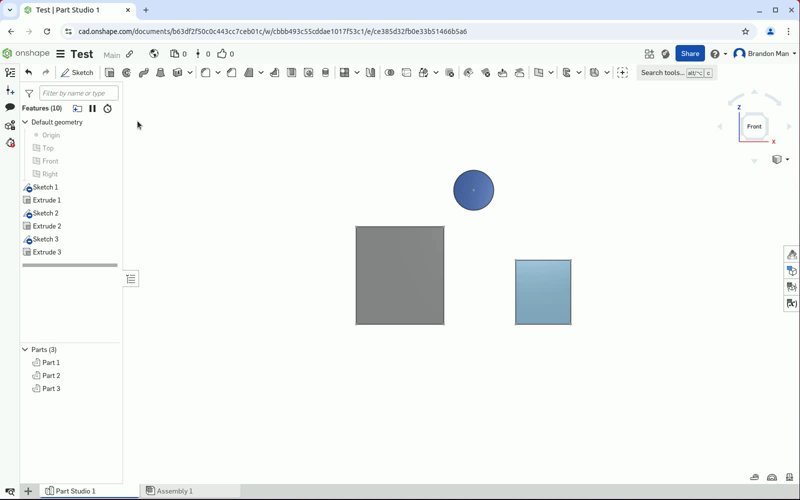
key(left, 2)
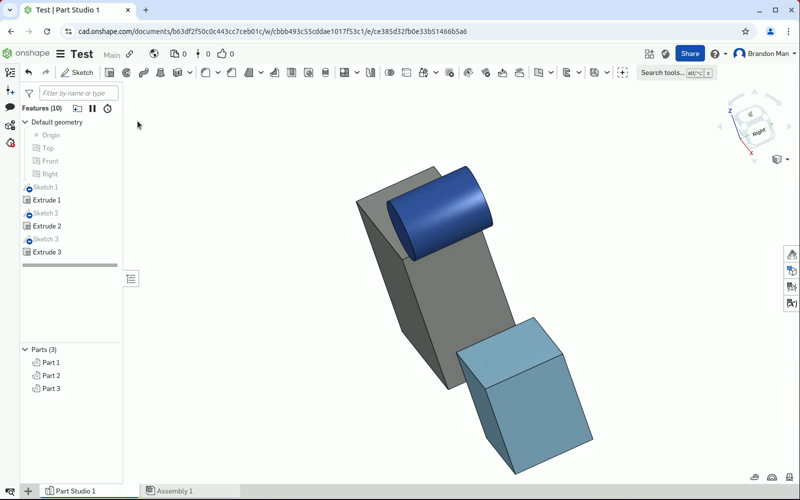
key(down, 2)
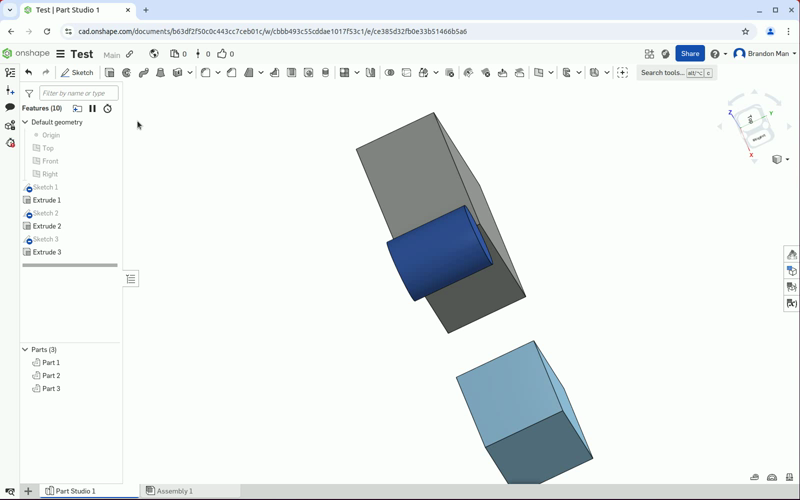
key(up, 2)
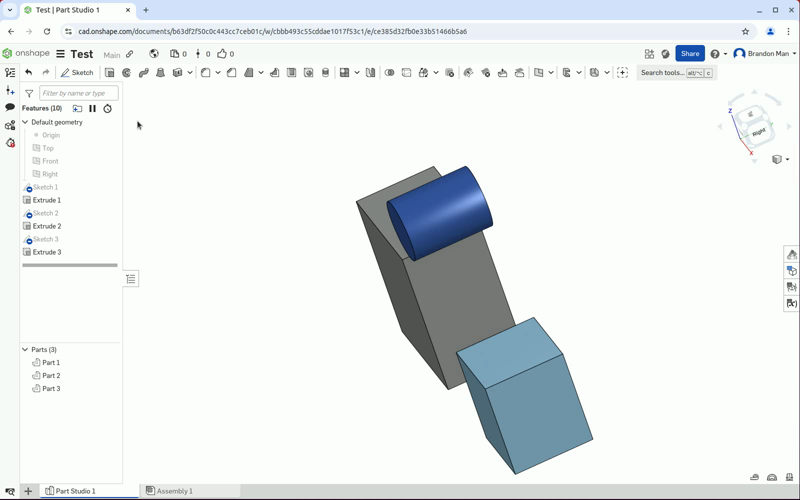
key(right, 2)
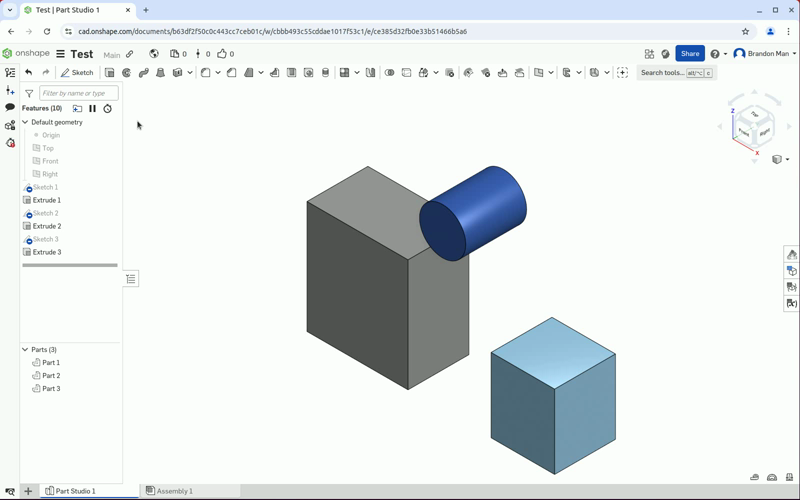
mouse_move(73, 189)
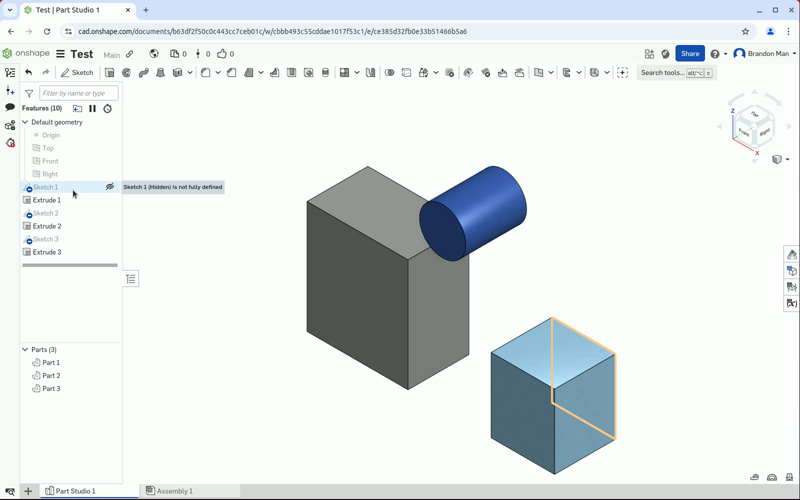
click(73, 189)